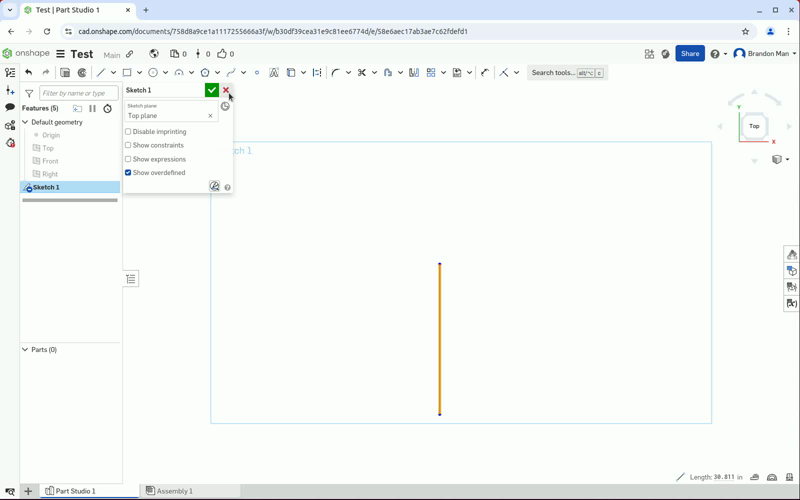
key(shift+h)
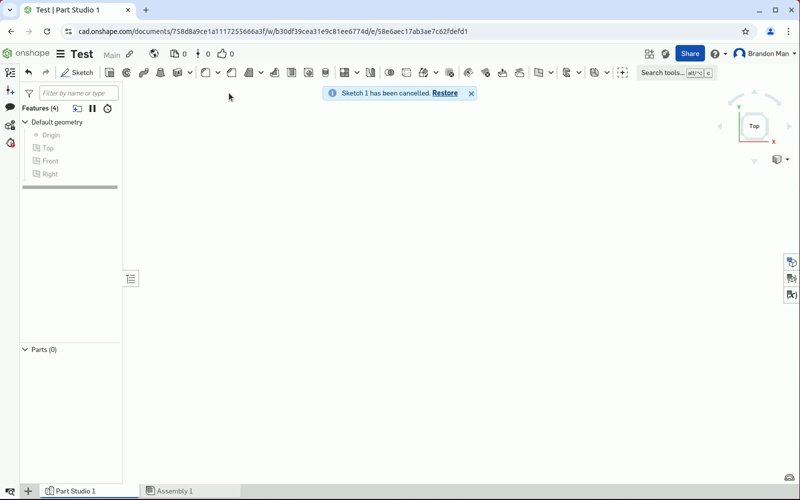
mouse_move(73, 352)
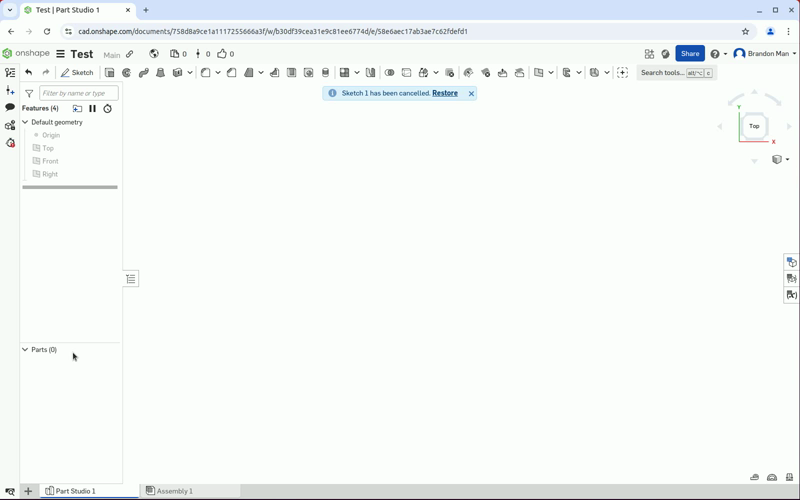
key(y)
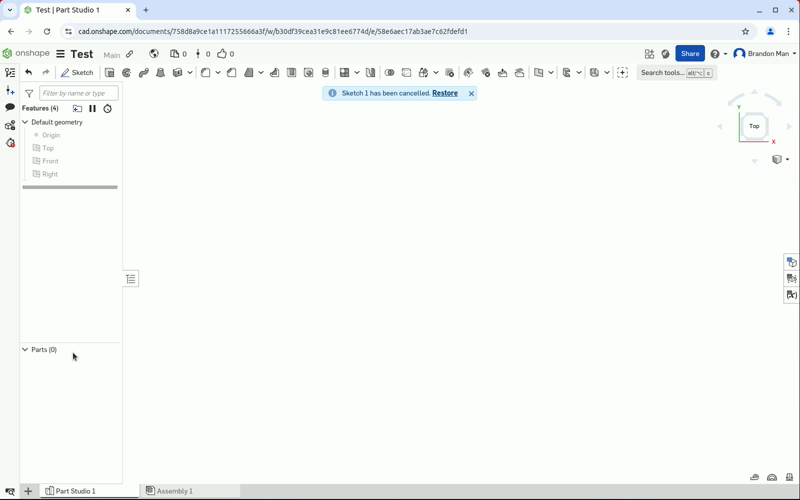
key(shift+p)
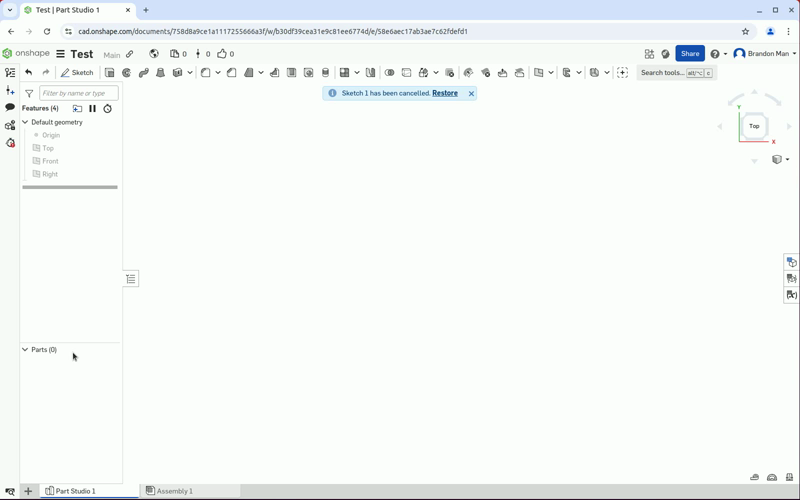
key(space)
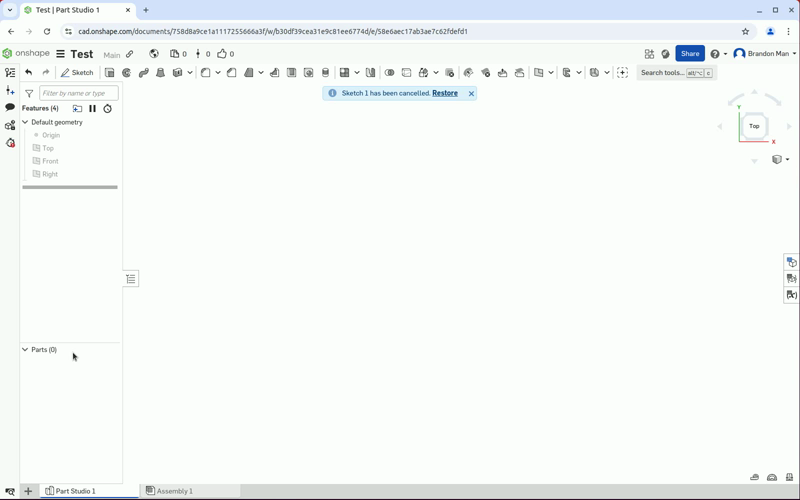
key_down(shift)
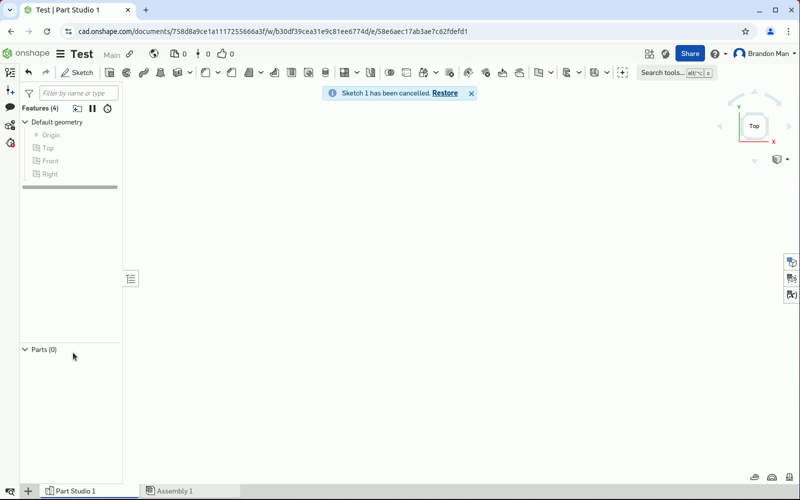
key(up)
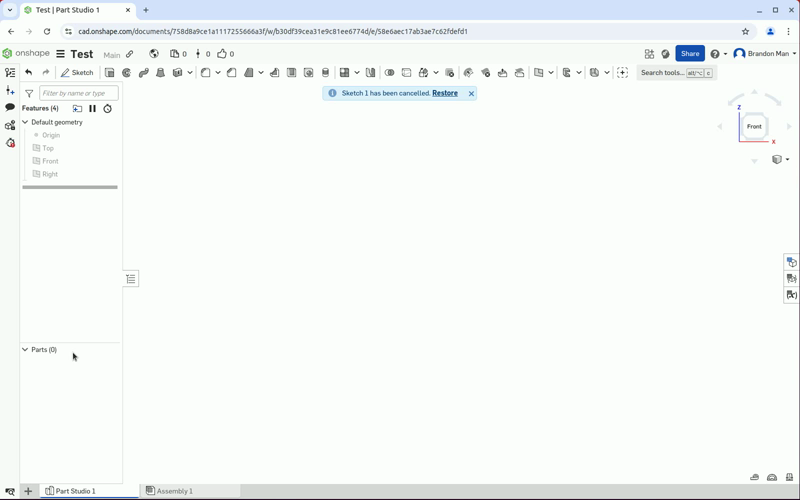
key_up(shift)
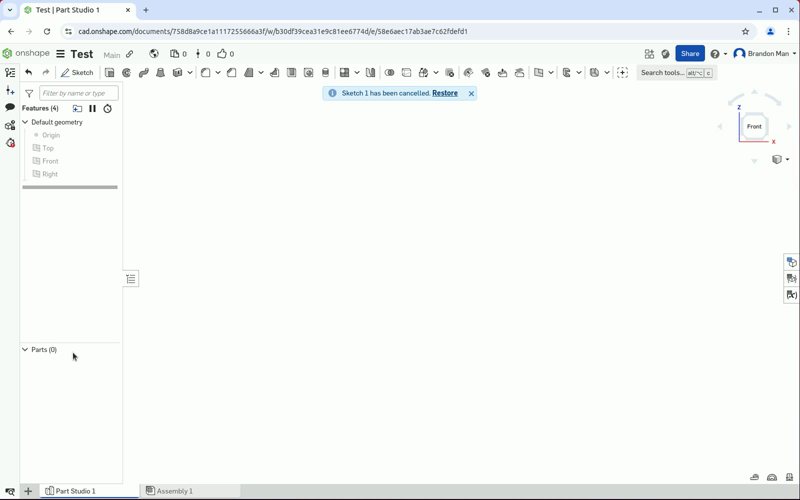
mouse_move(73, 352)
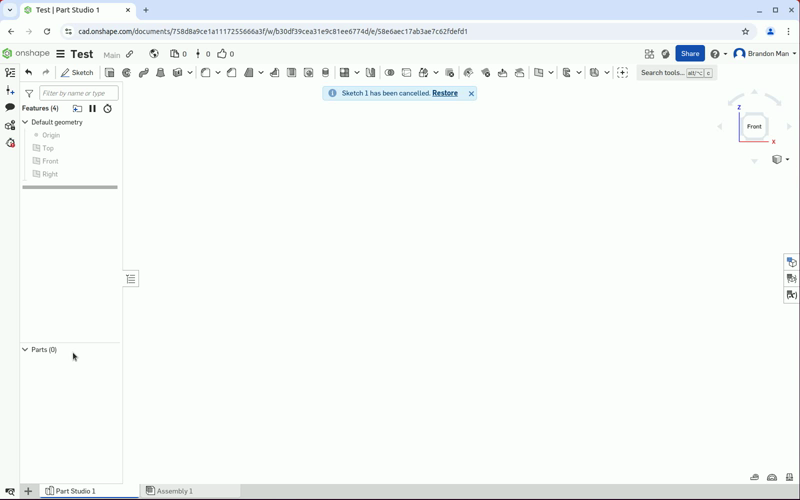
key(shift+y)
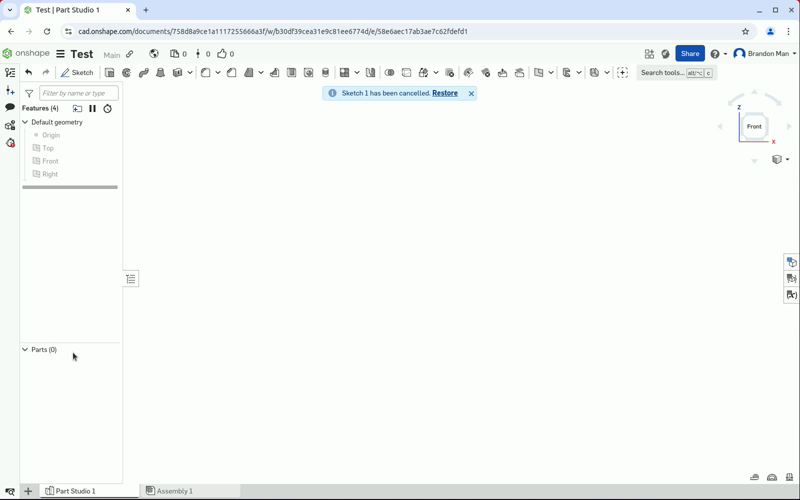
key(shift+s)
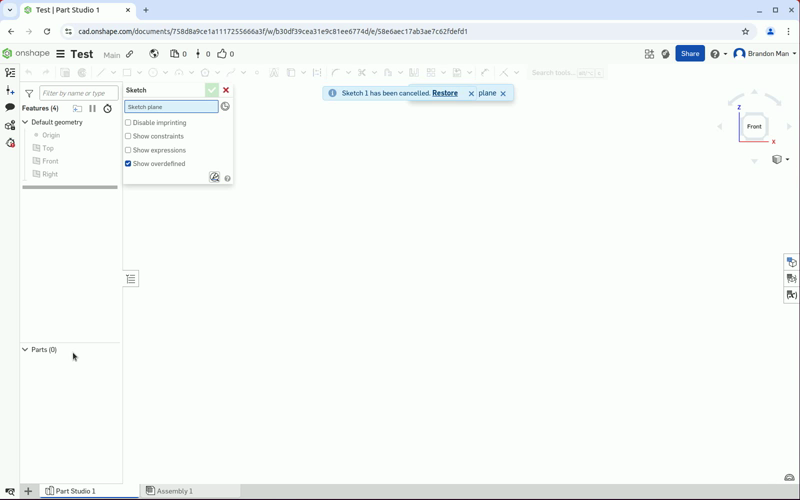
mouse_move(73, 163)
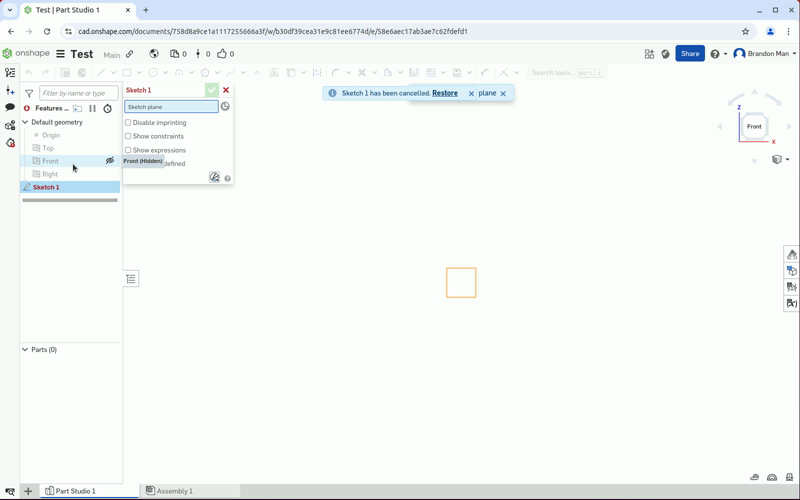
click(73, 163)
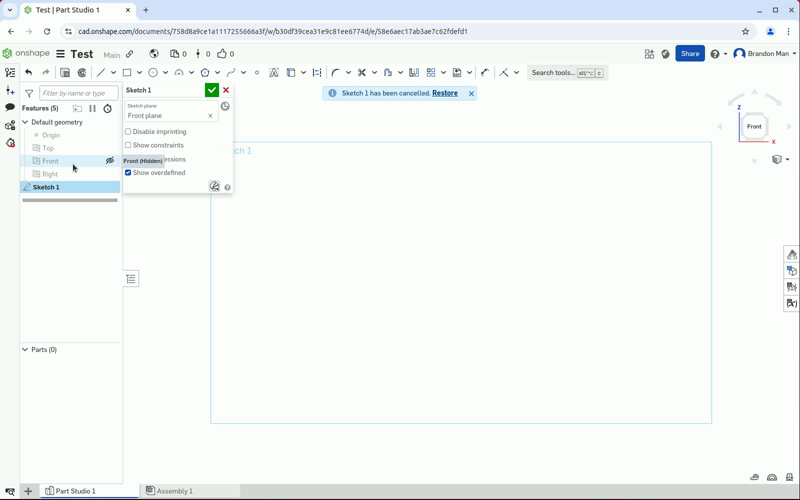
mouse_move(73, 352)
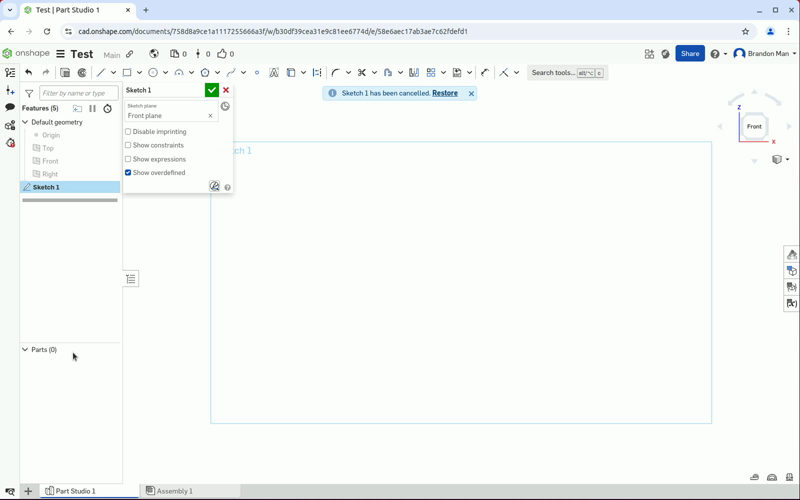
key(y)
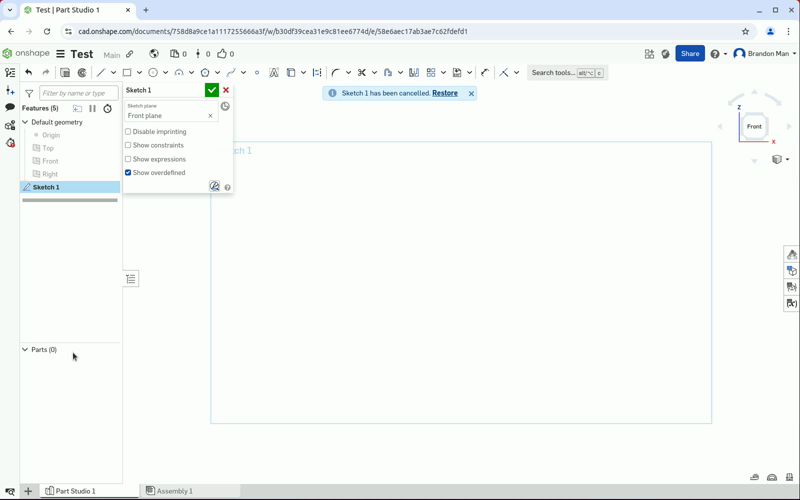
key(l)
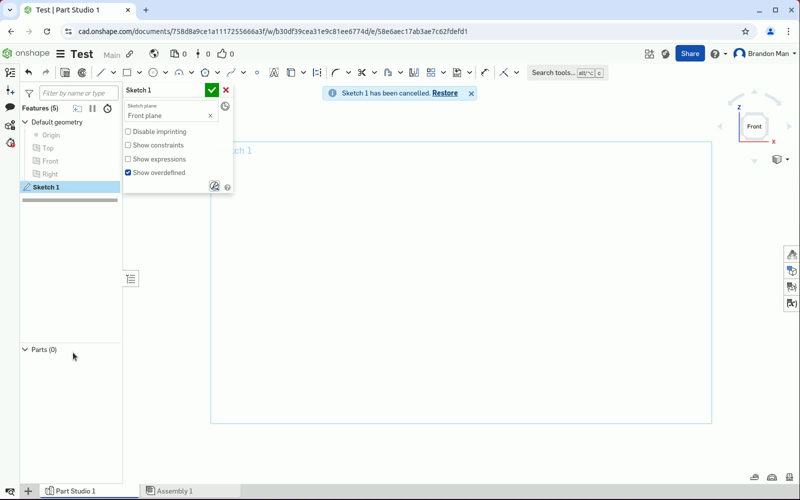
key_down(shift)
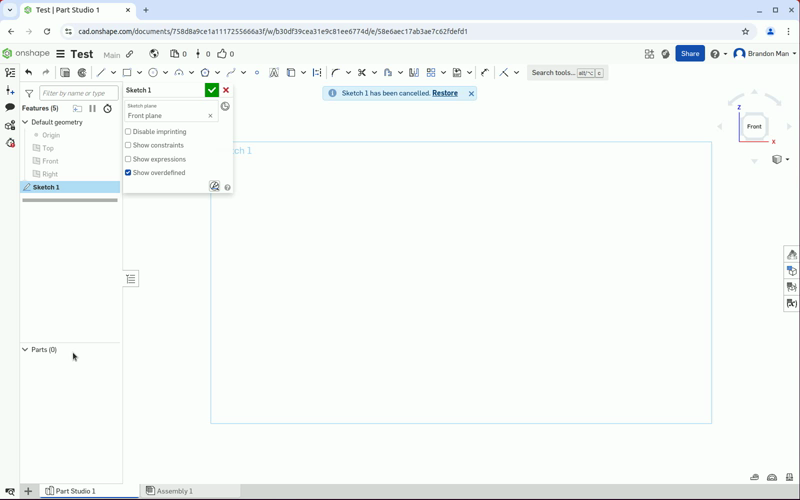
mouse_move(404, 282)
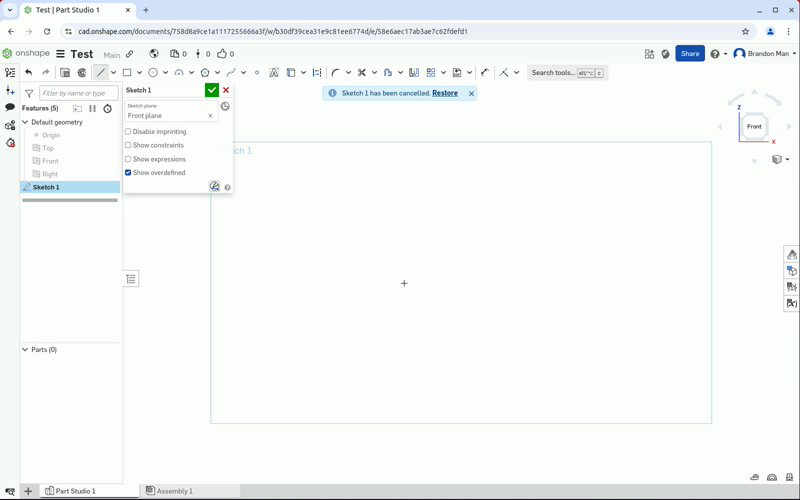
click(404, 282)
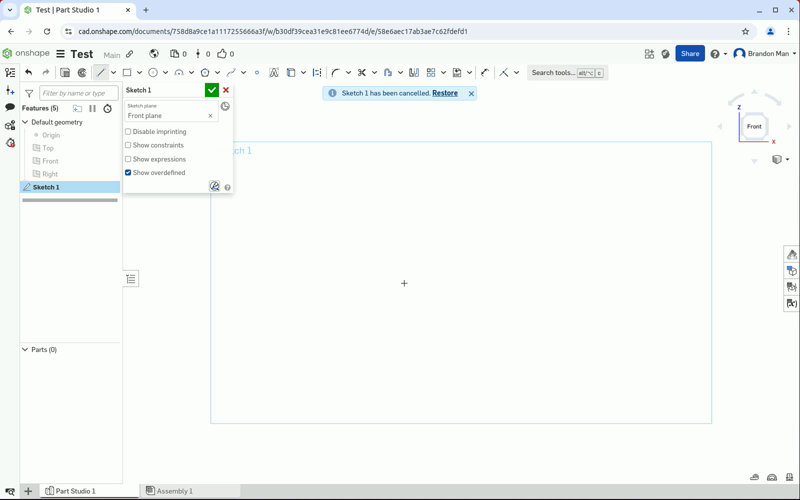
key_up(shift)
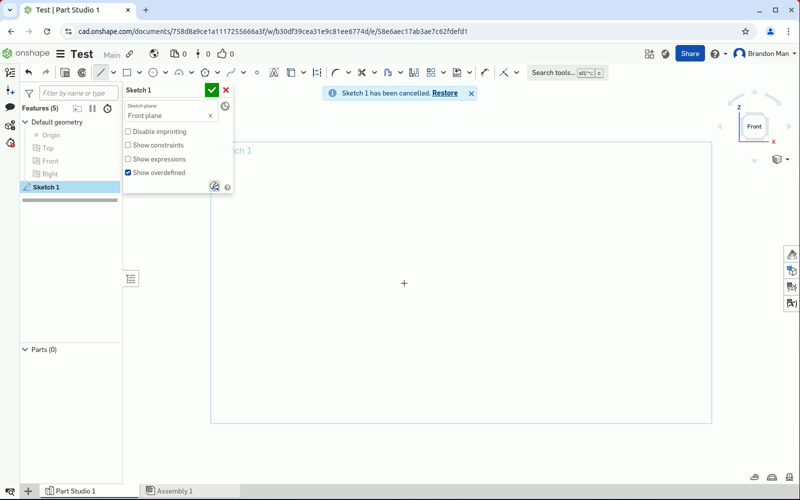
key_down(shift)
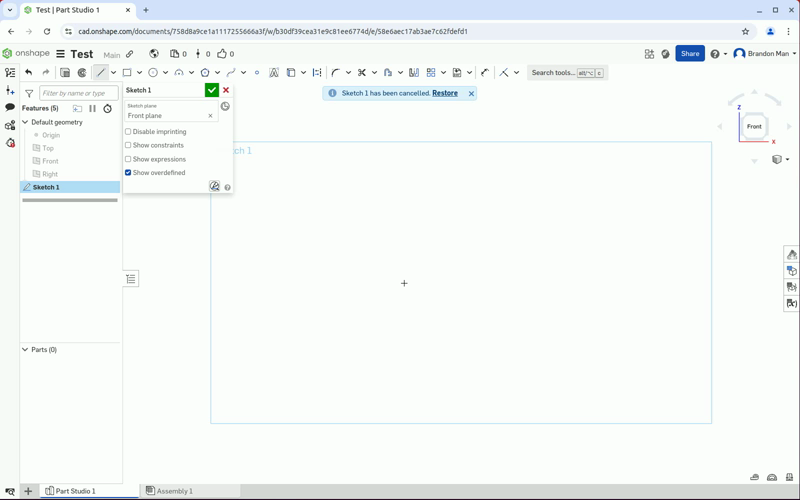
mouse_move(434, 282)
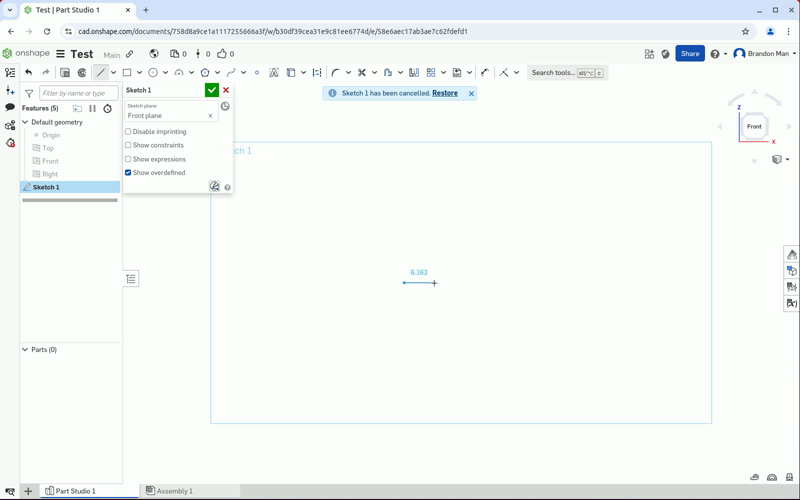
mouse_move(461, 282)
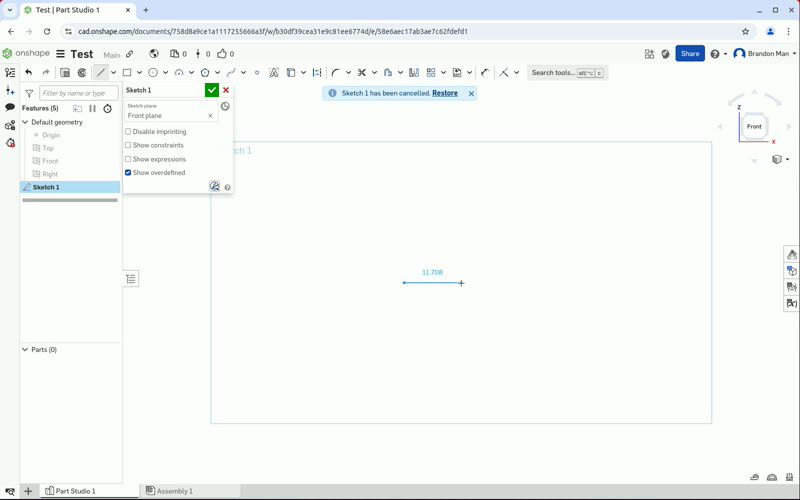
click(461, 282)
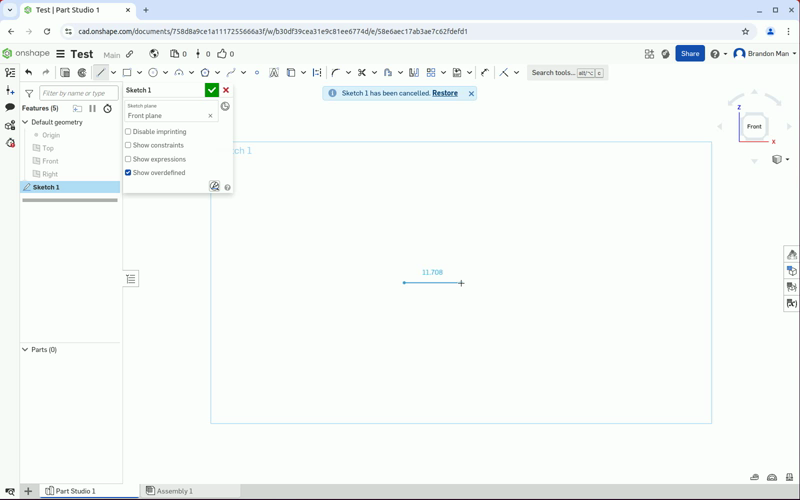
key_up(shift)
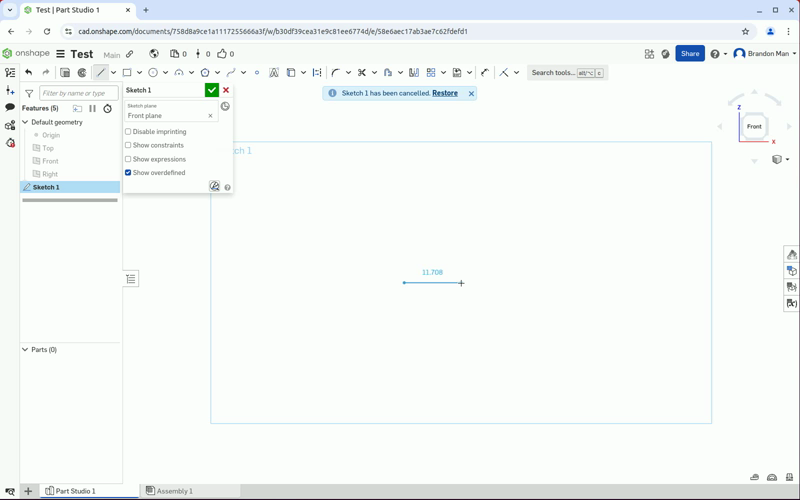
key_down(shift)
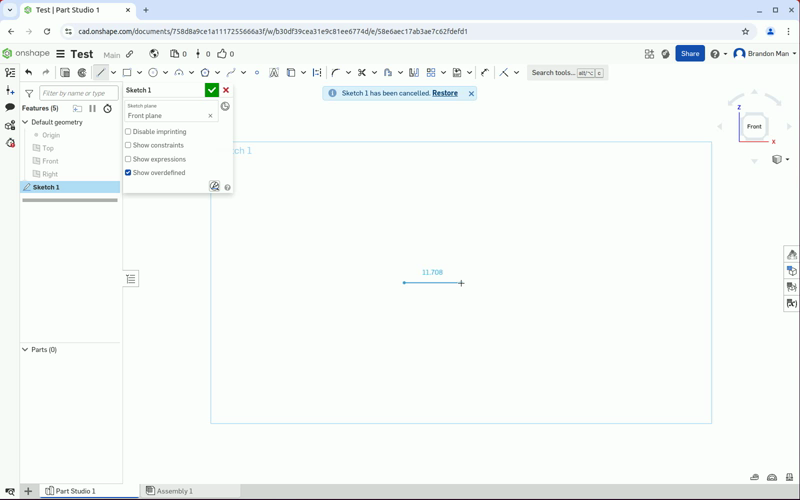
mouse_move(461, 170)
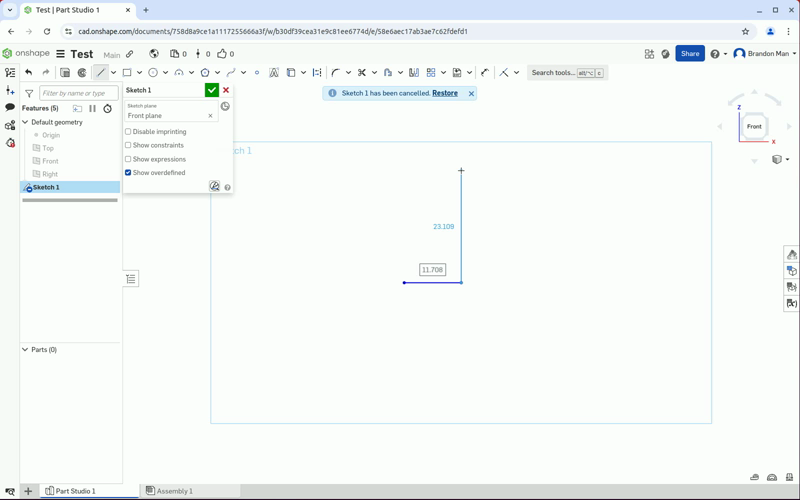
click(461, 170)
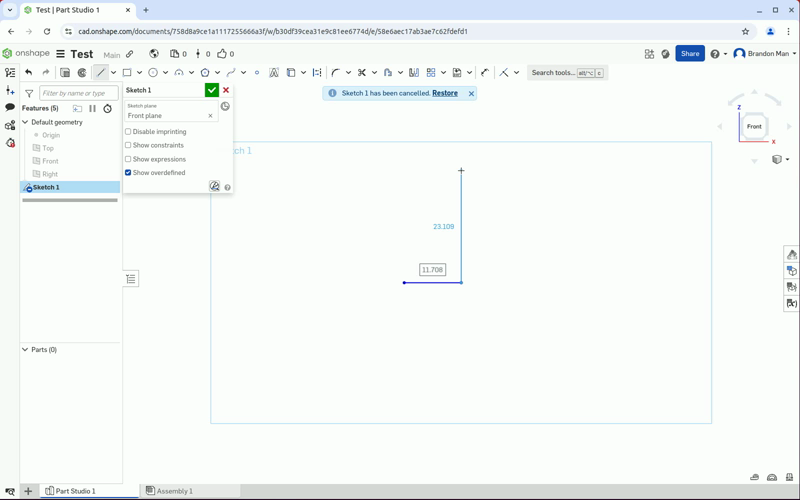
key_up(shift)
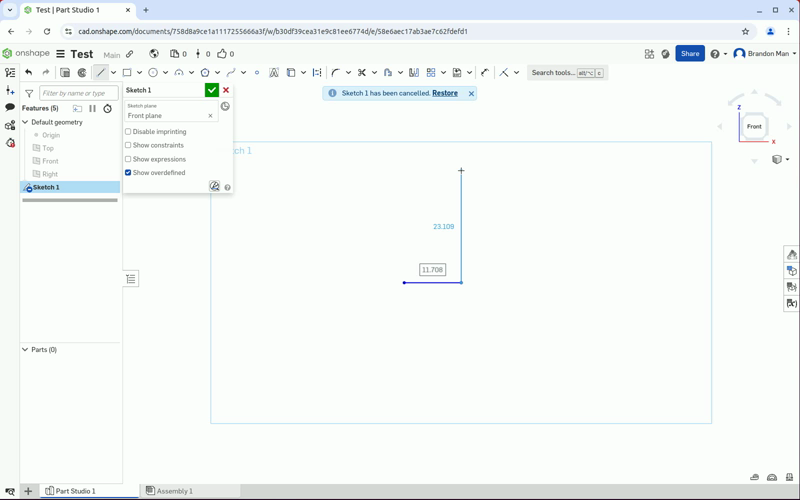
key_down(shift)
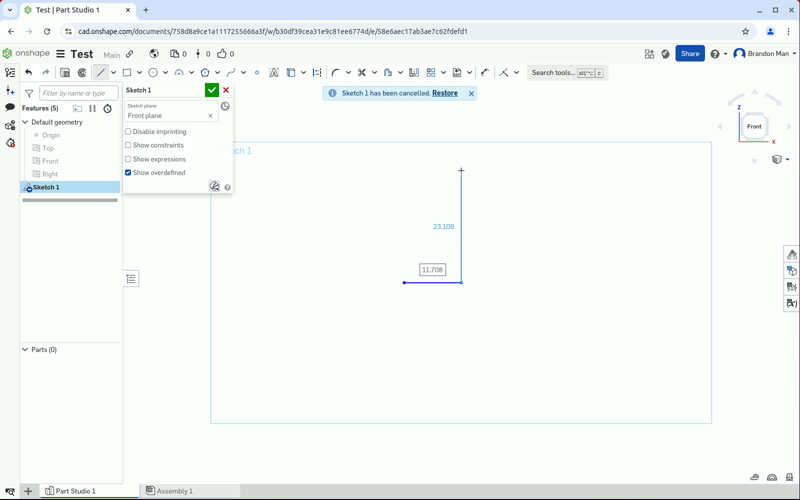
mouse_move(491, 170)
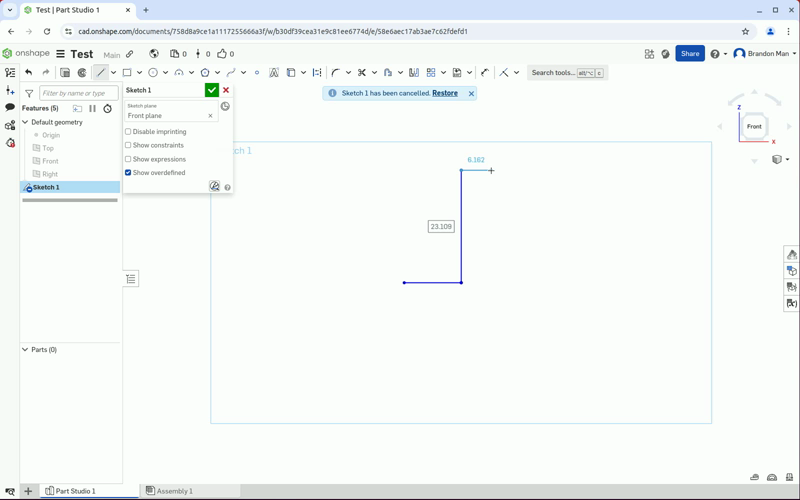
mouse_move(404, 170)
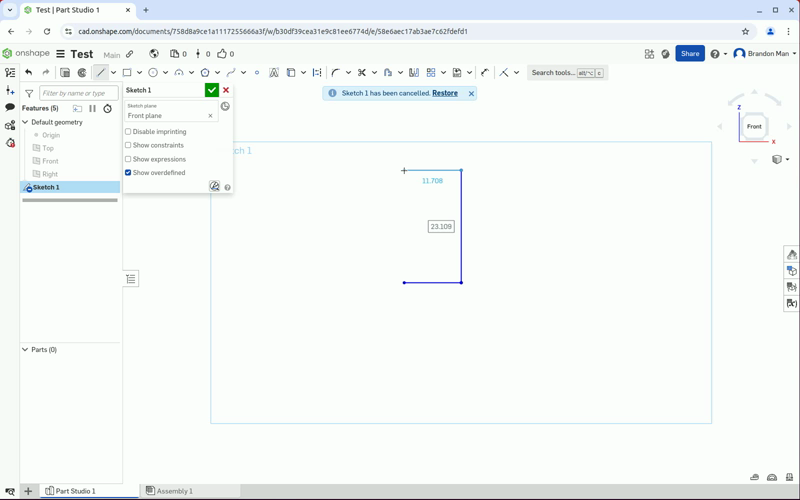
click(404, 170)
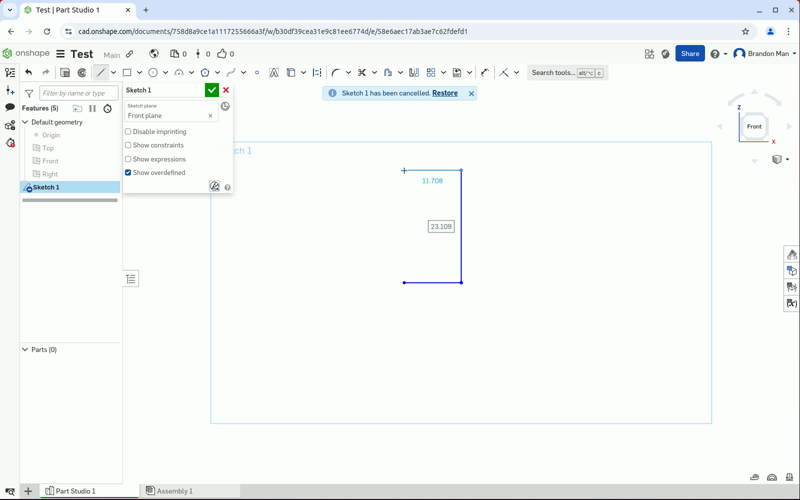
key_up(shift)
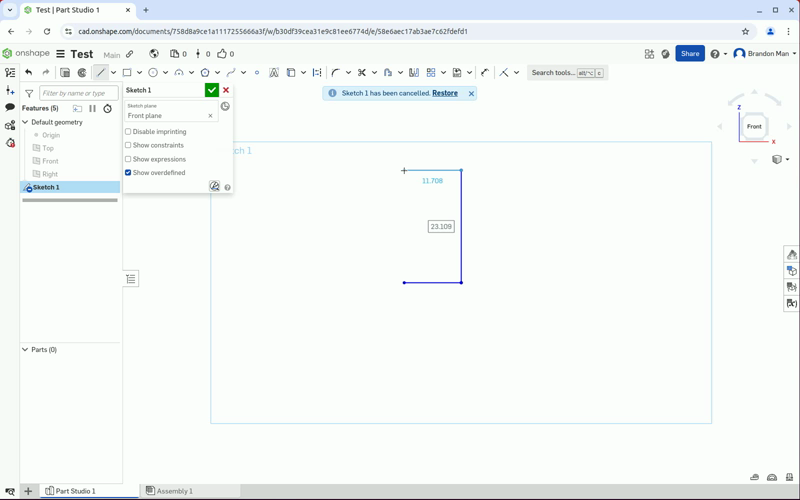
key_down(shift)
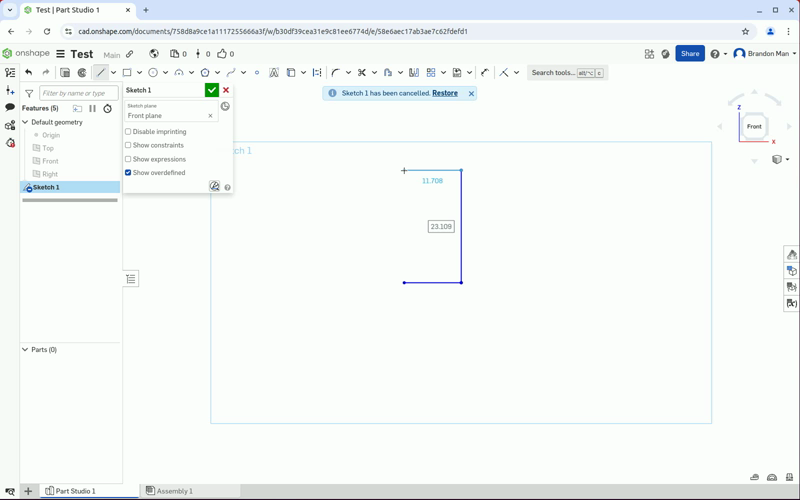
mouse_move(404, 282)
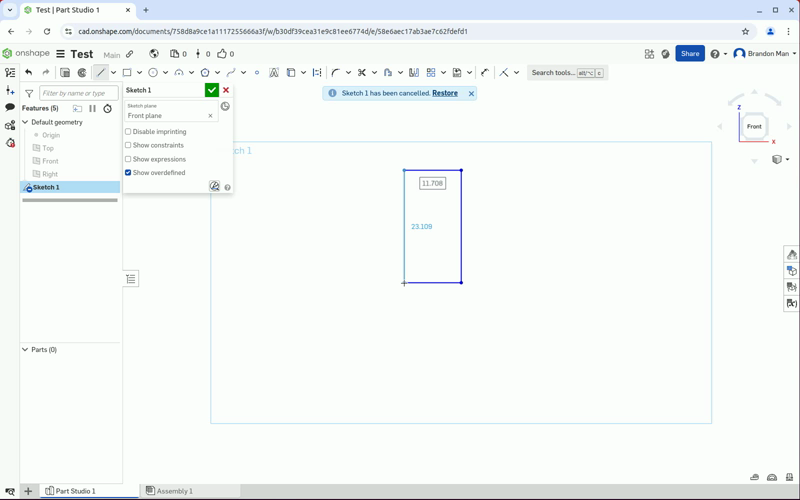
key_up(shift)
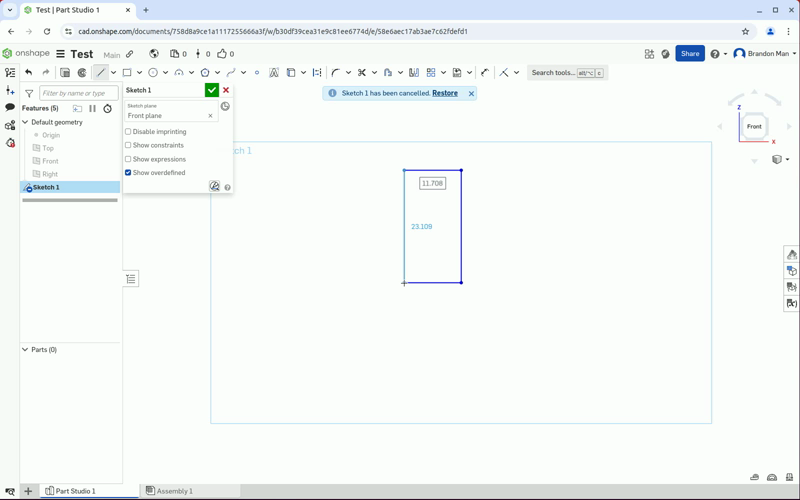
click(404, 282)
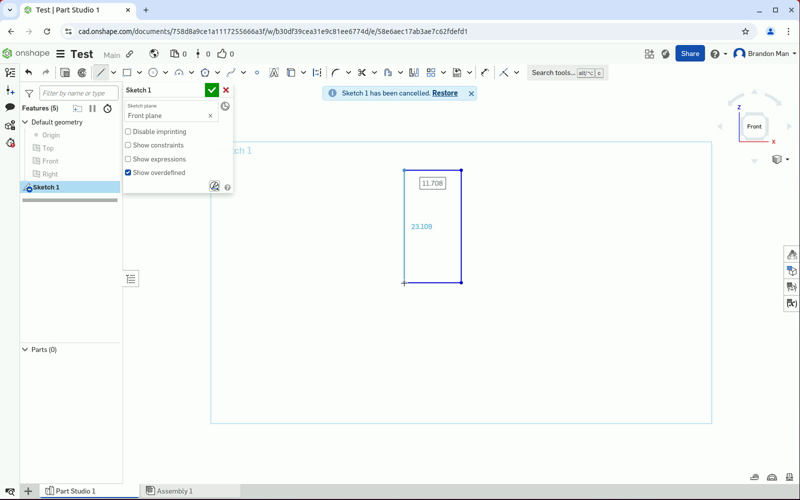
key(esc)
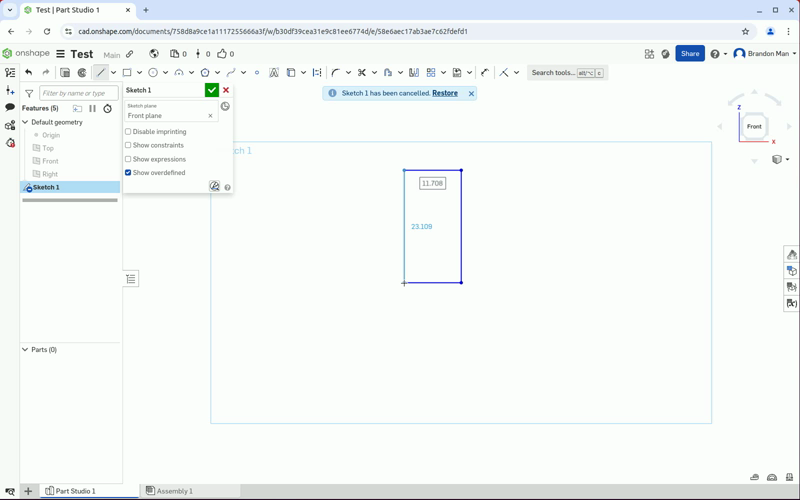
mouse_move(452, 202)
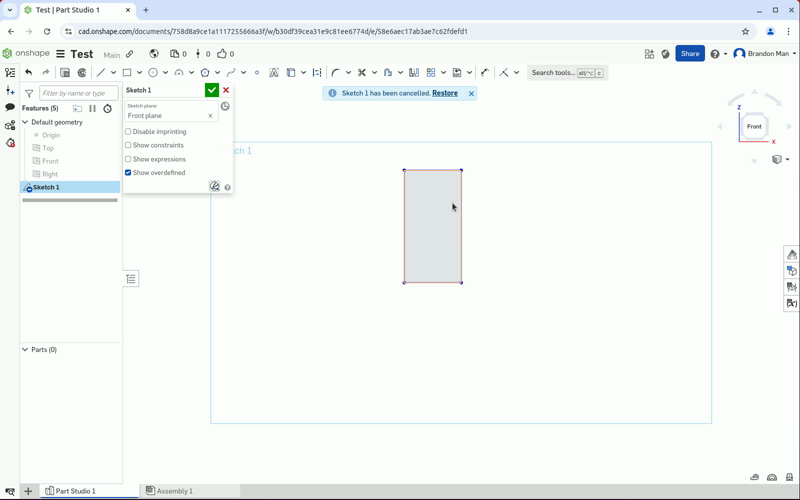
click(452, 202)
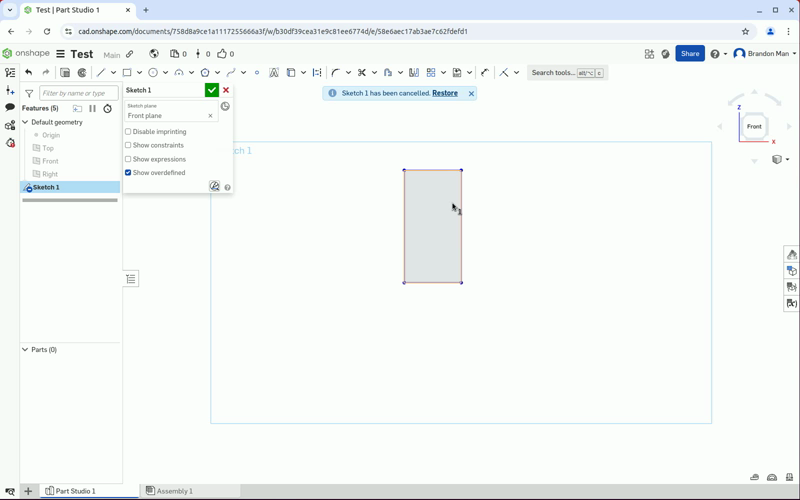
mouse_move(73, 352)
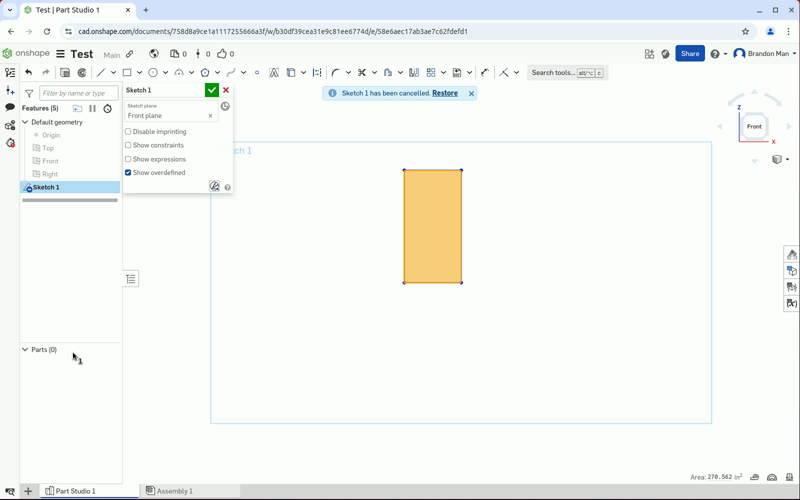
key(shift+y)
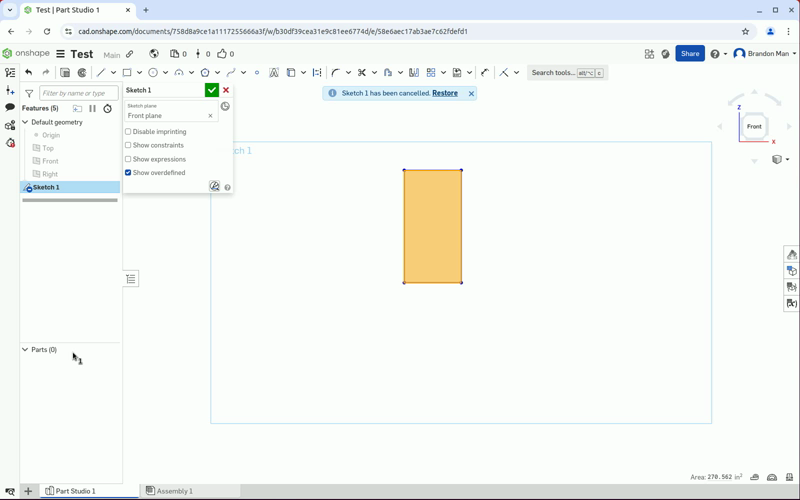
key(shift+e)
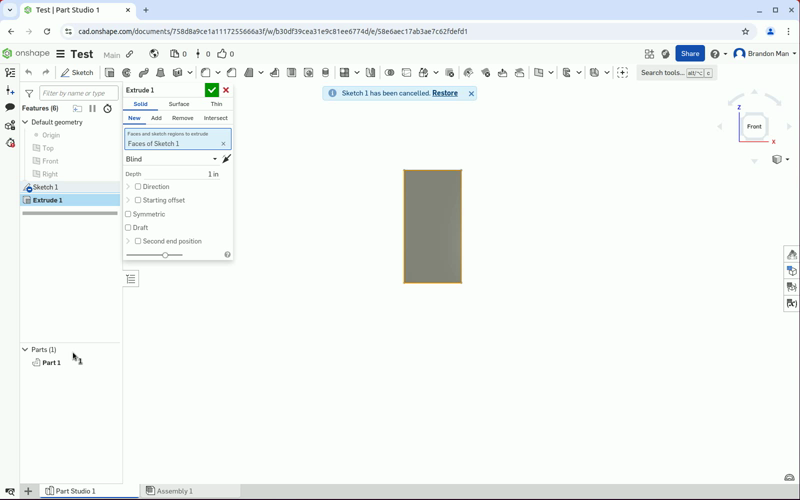
mouse_move(143, 106)
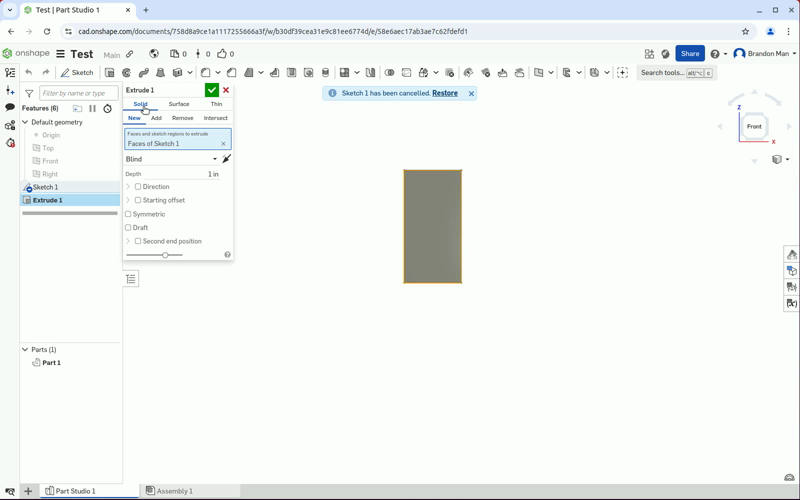
click(143, 106)
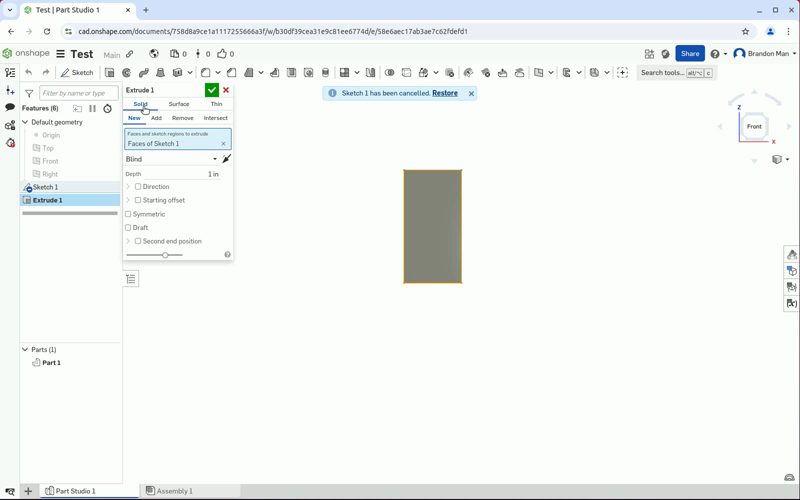
mouse_move(137, 120)
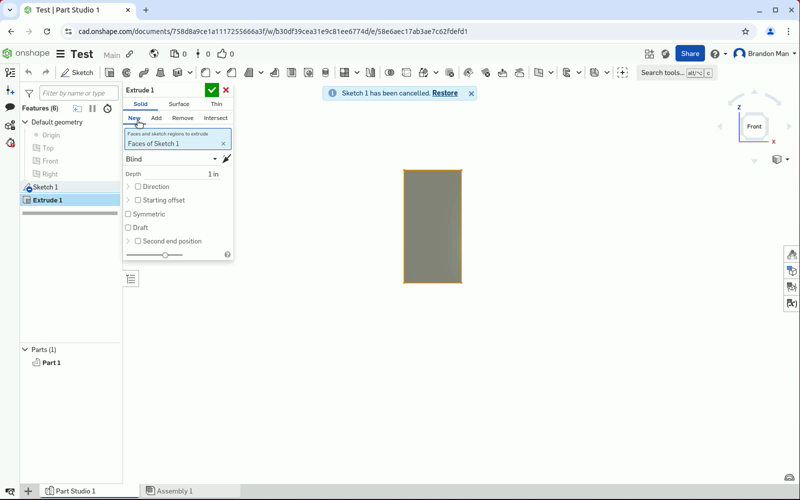
click(137, 120)
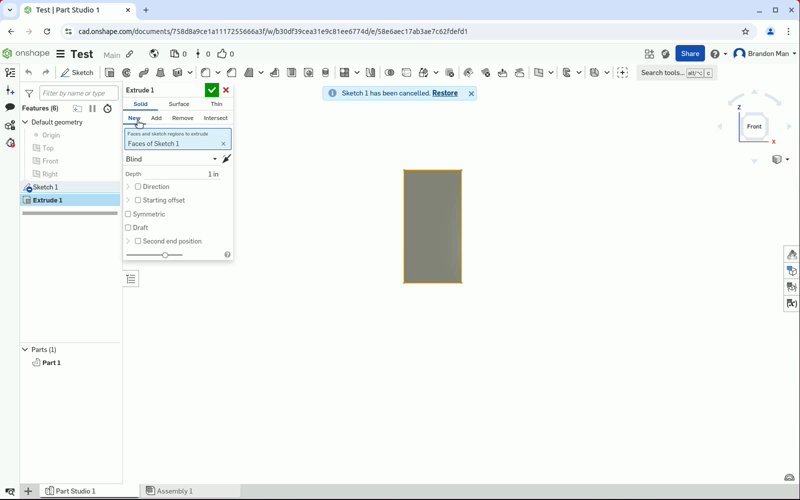
key(tab, 4)
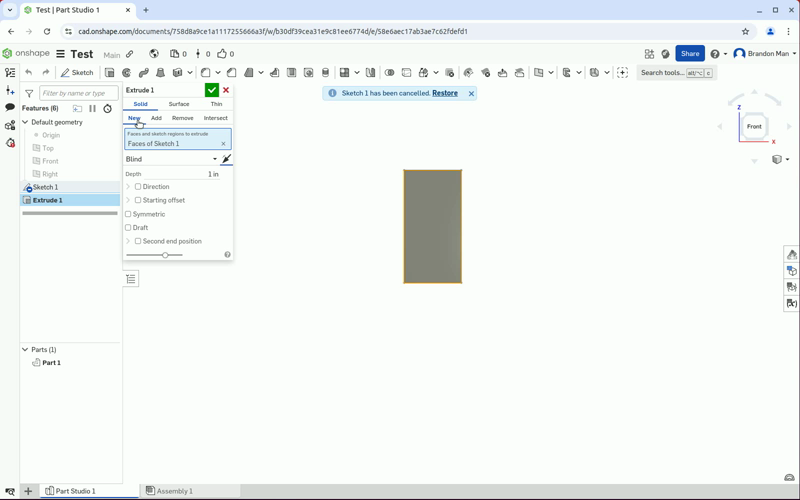
text(23.108)
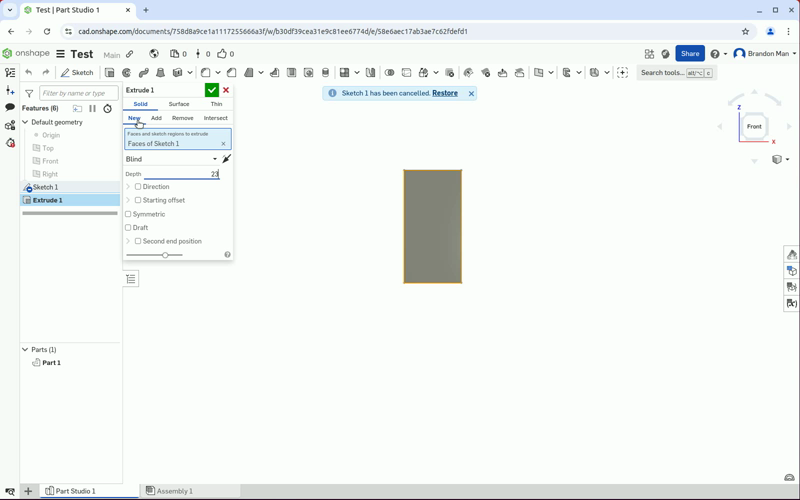
key(enter)
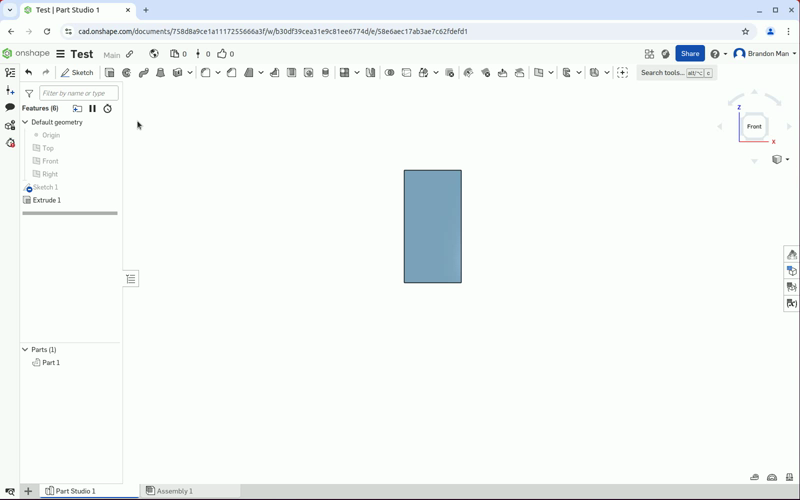
key(shift+h)
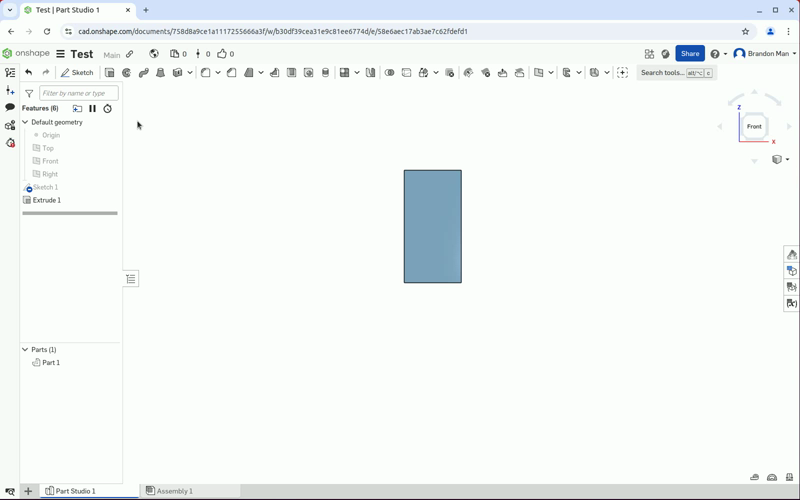
key(shift+h)
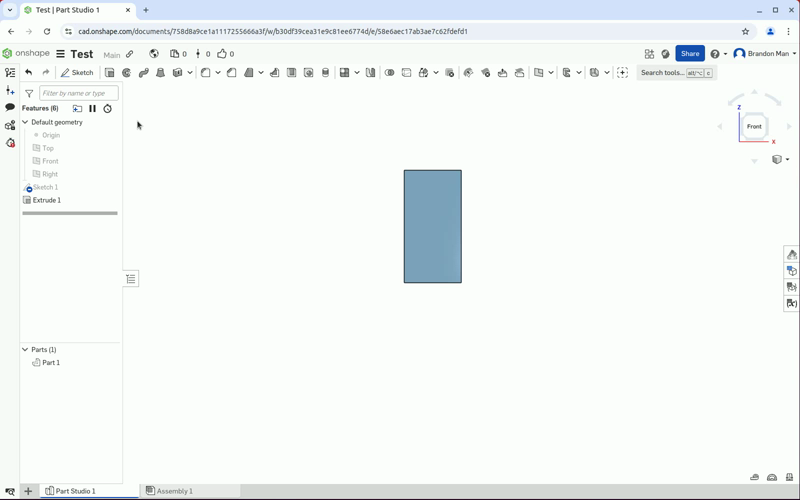
mouse_move(73, 189)
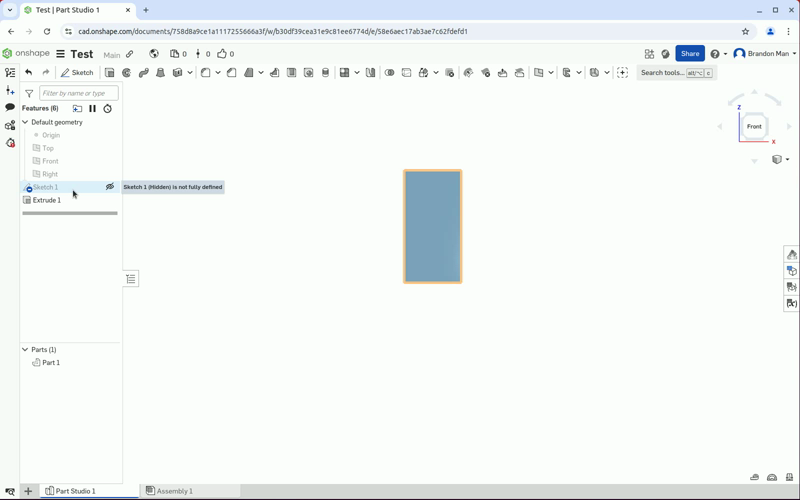
click(73, 189)
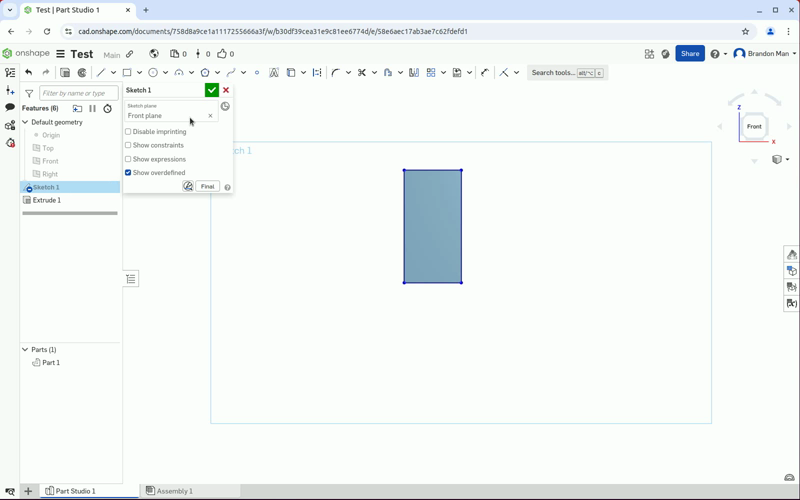
mouse_move(229, 92)
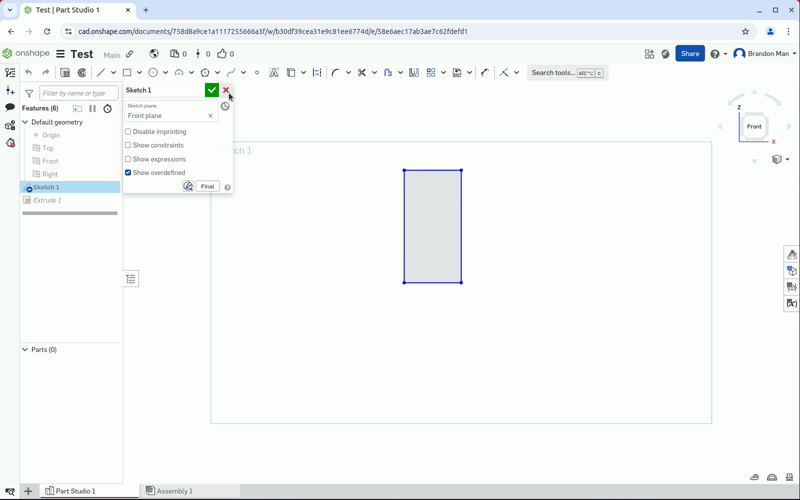
click(229, 92)
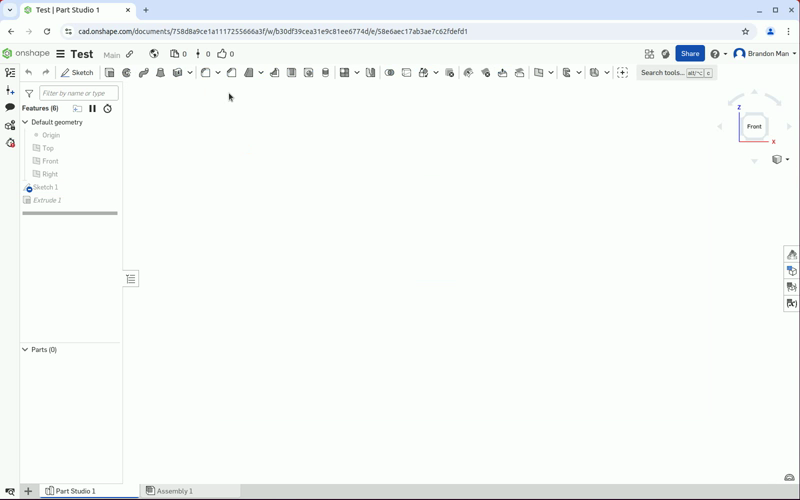
mouse_move(73, 352)
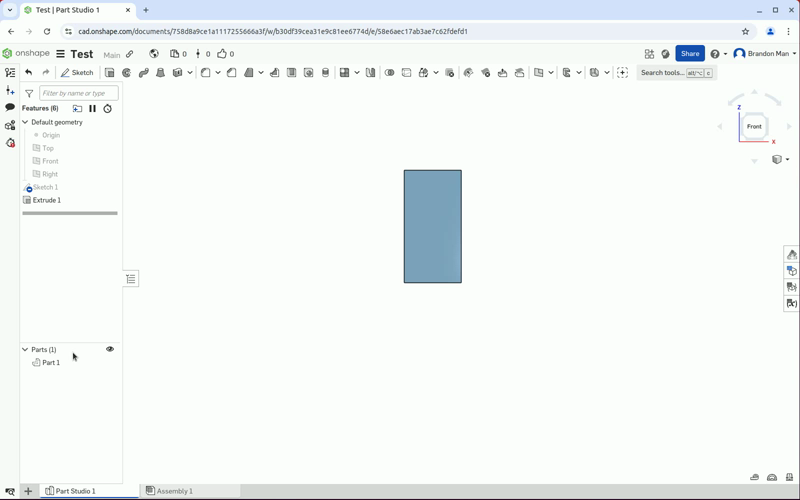
key(y)
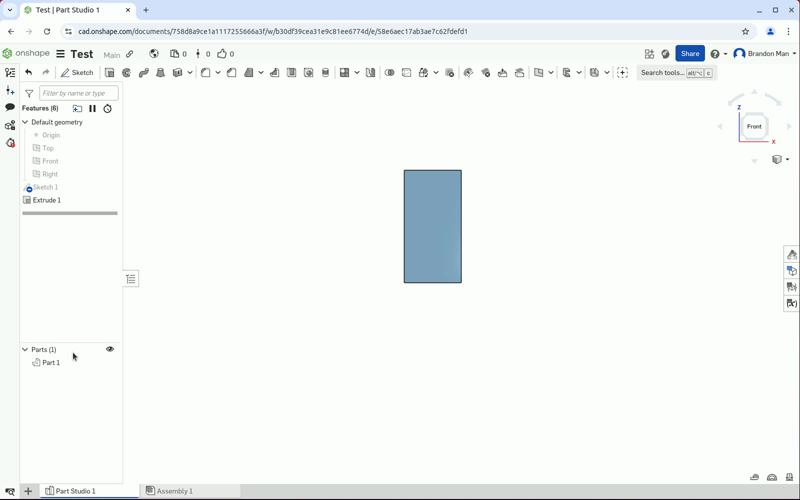
key(shift+p)
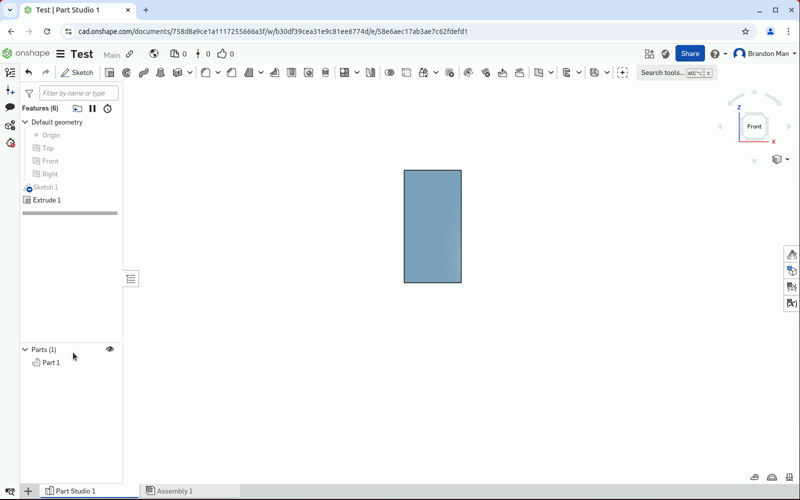
key(space)
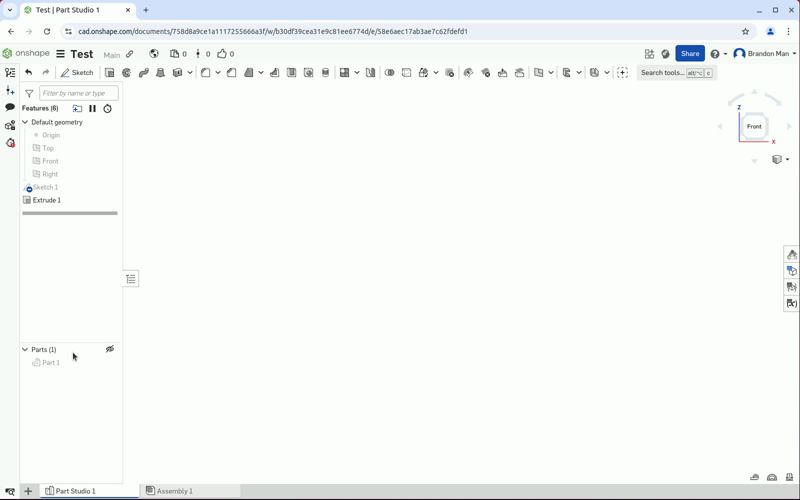
key_down(shift)
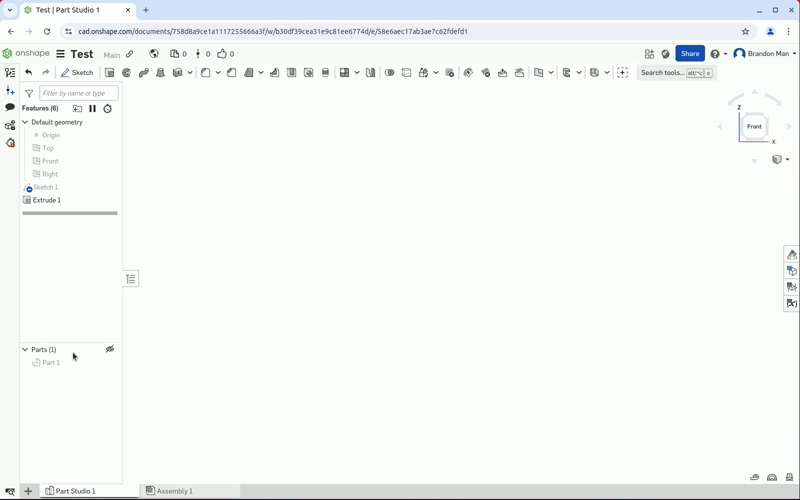
key(left)
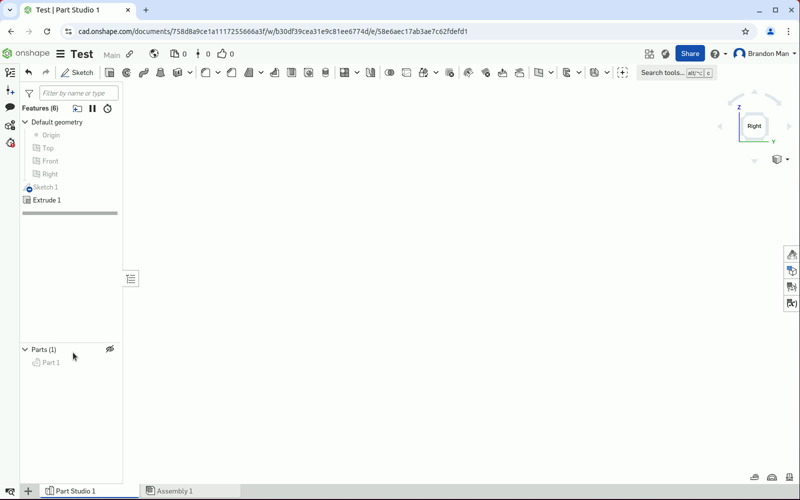
key_up(shift)
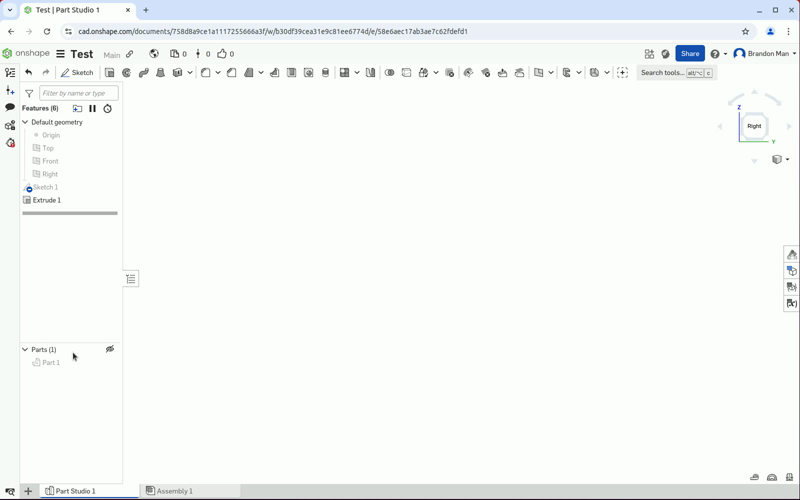
mouse_move(73, 352)
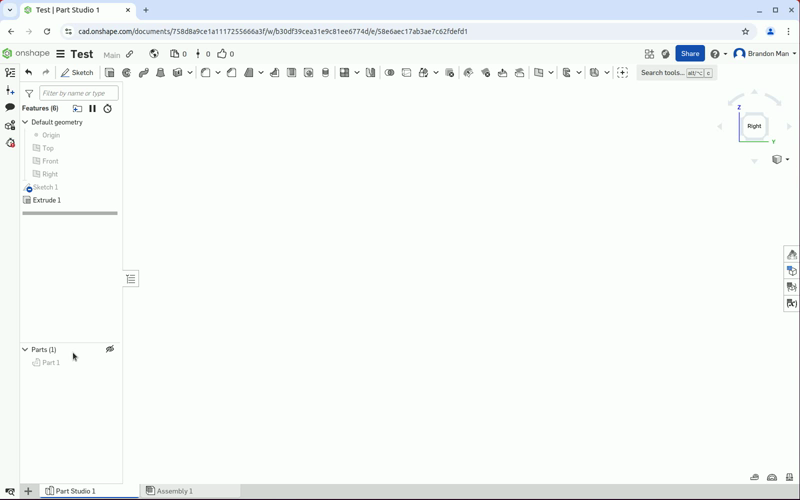
key(shift+y)
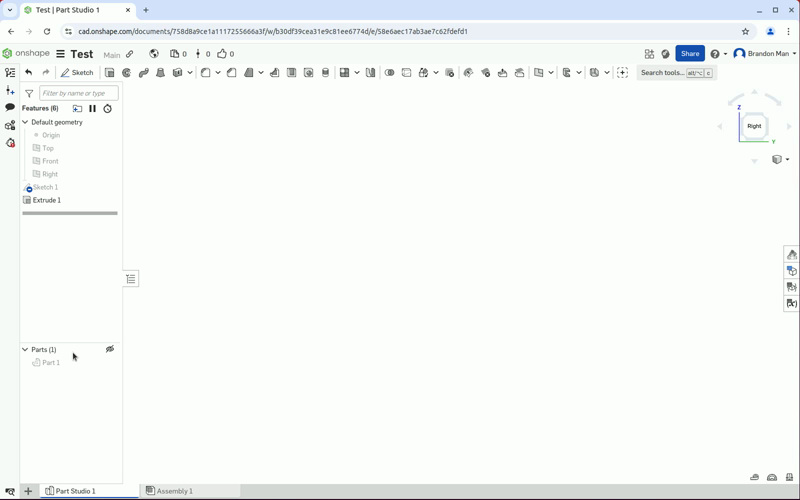
key(shift+s)
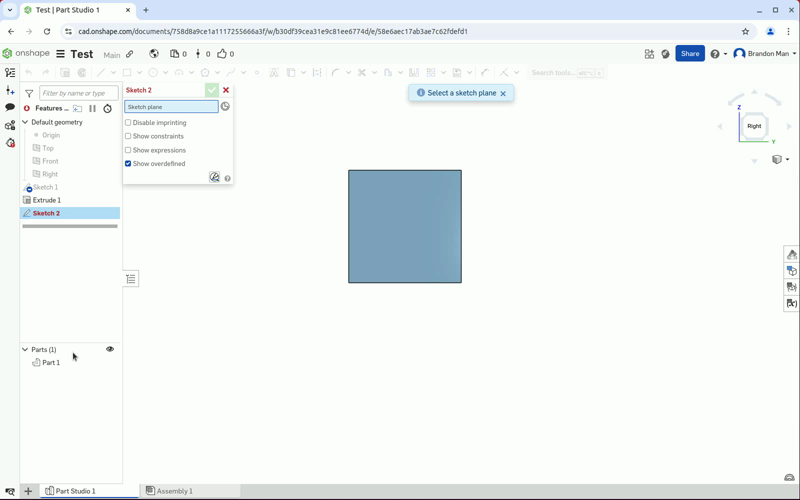
mouse_move(73, 176)
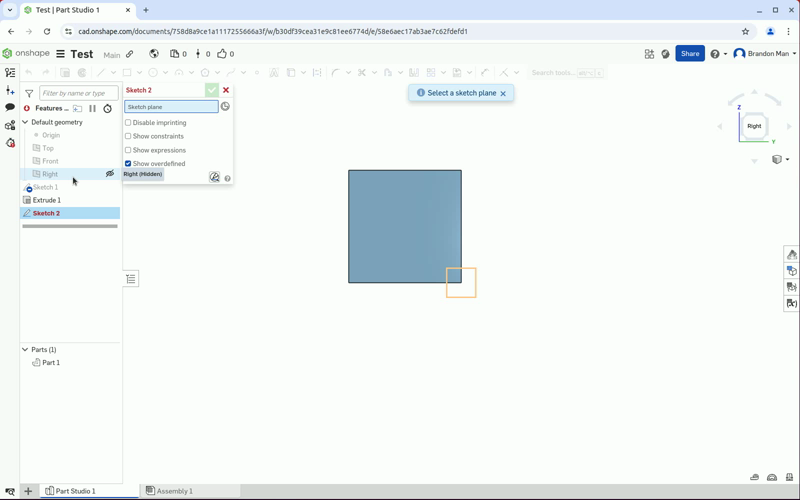
click(73, 176)
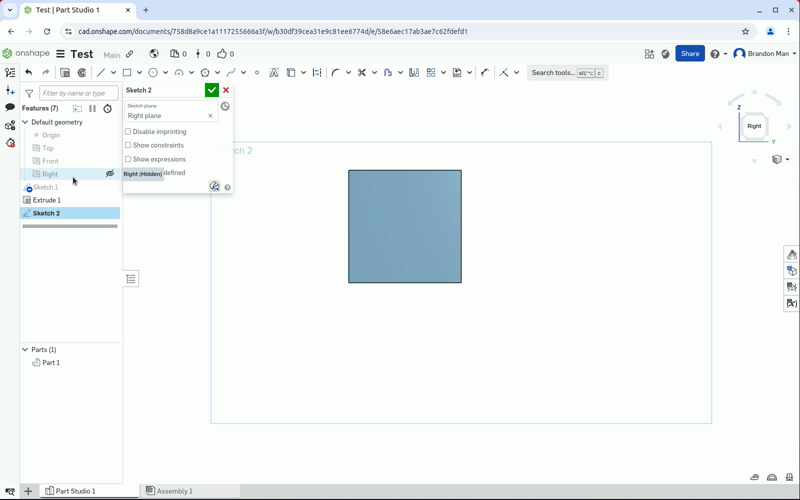
mouse_move(73, 352)
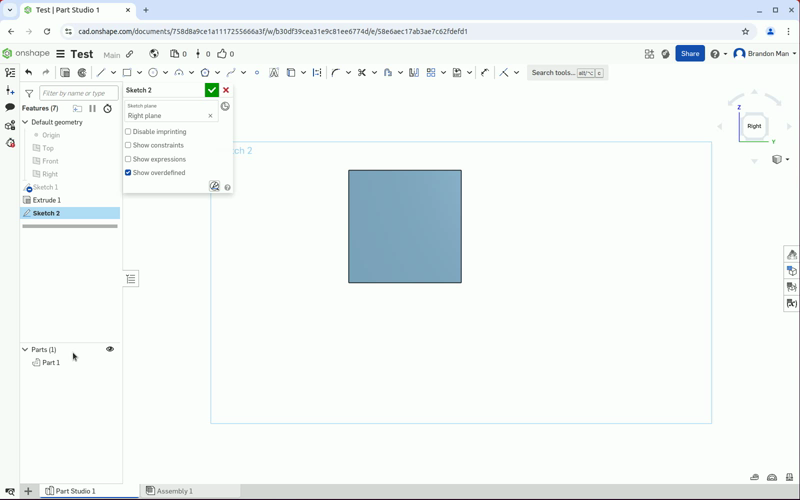
key(y)
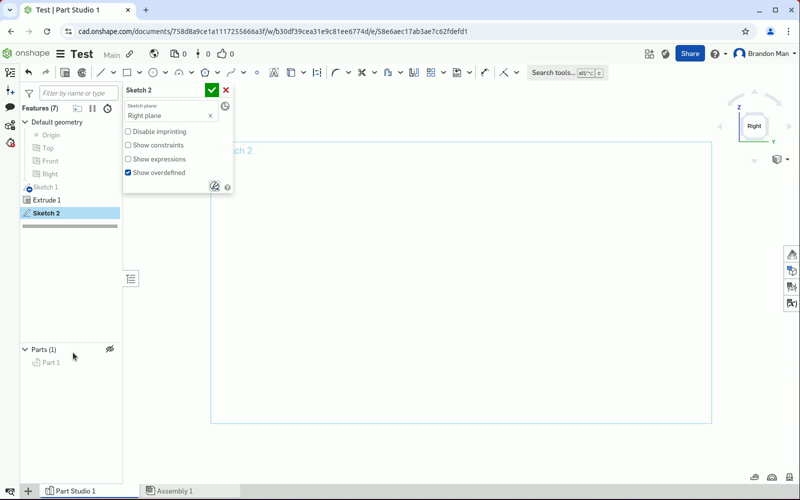
key(l)
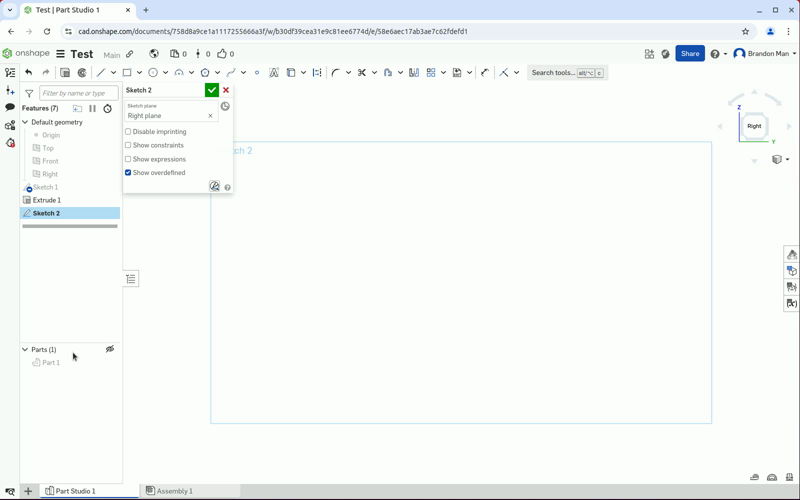
key_down(shift)
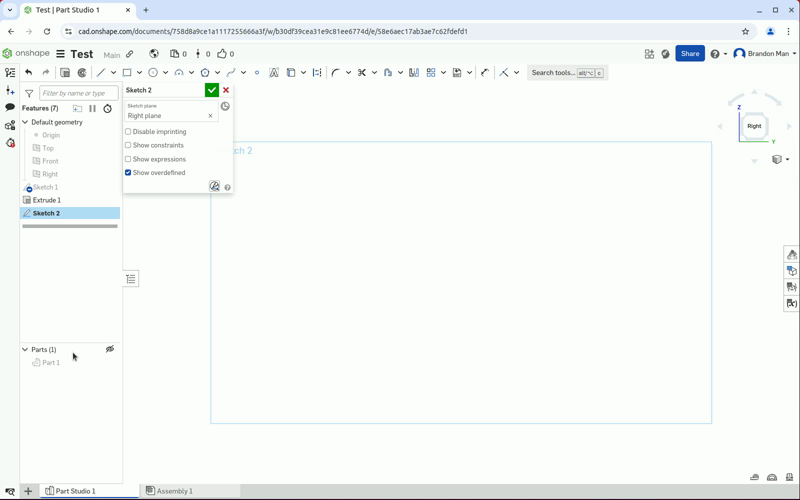
mouse_move(348, 282)
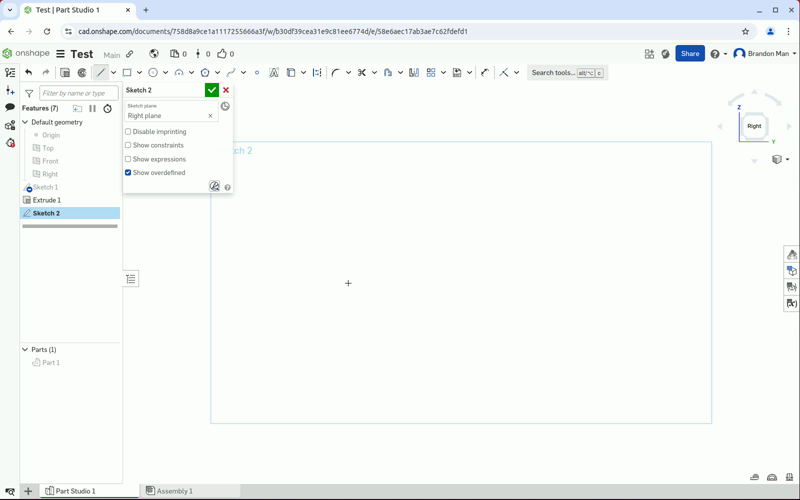
click(348, 282)
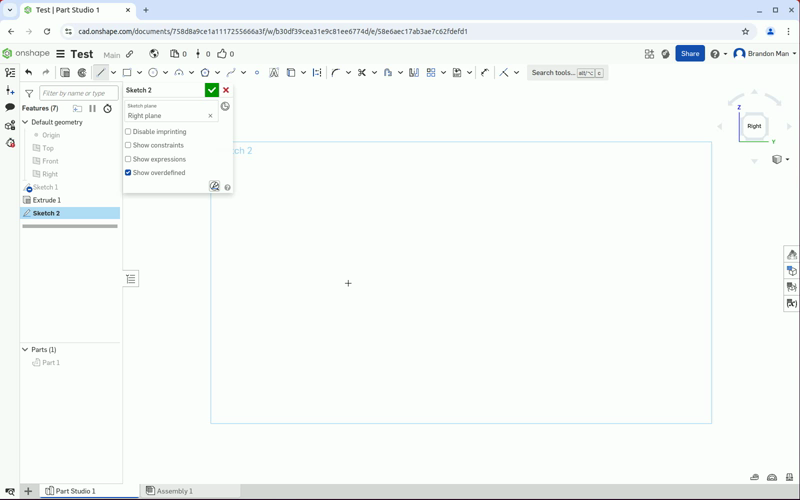
key_up(shift)
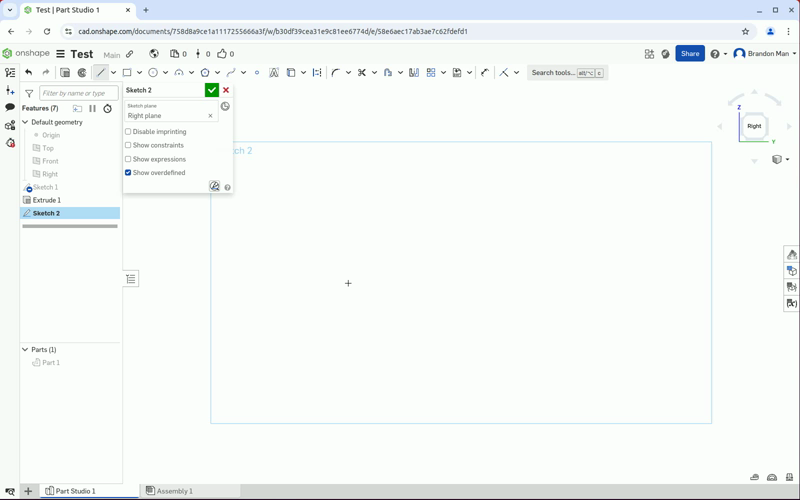
key_down(shift)
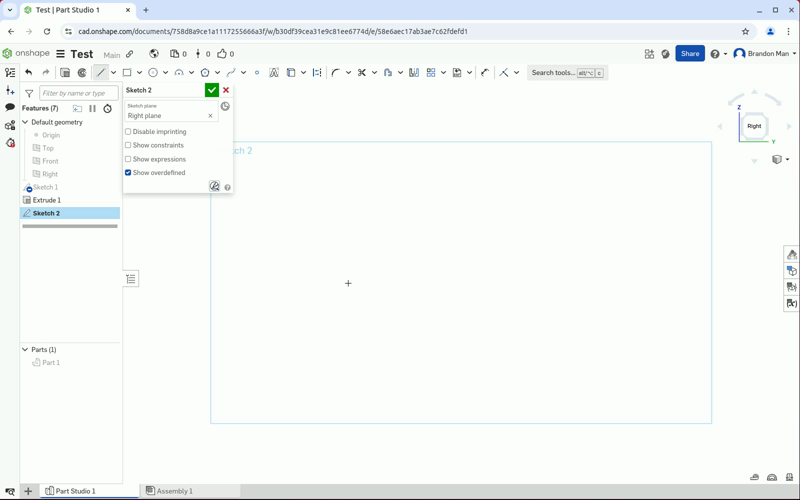
mouse_move(378, 282)
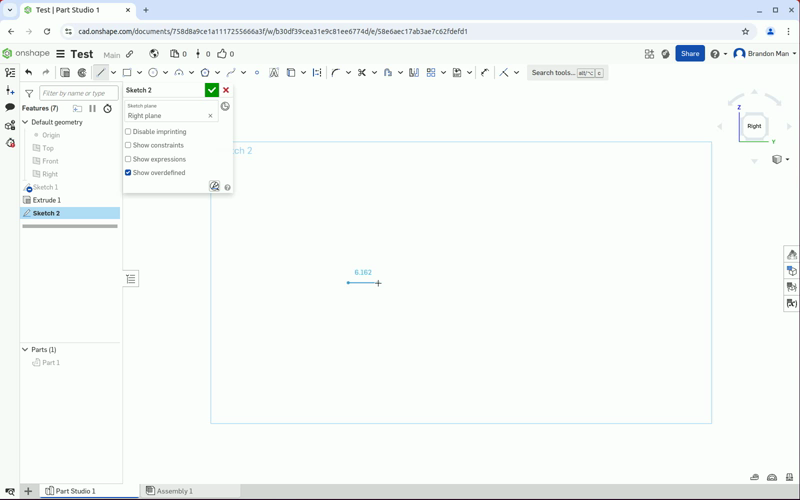
mouse_move(404, 282)
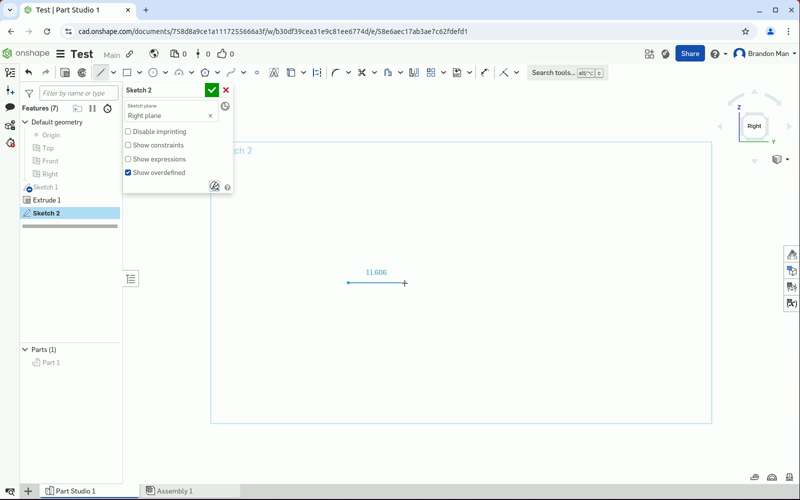
click(404, 282)
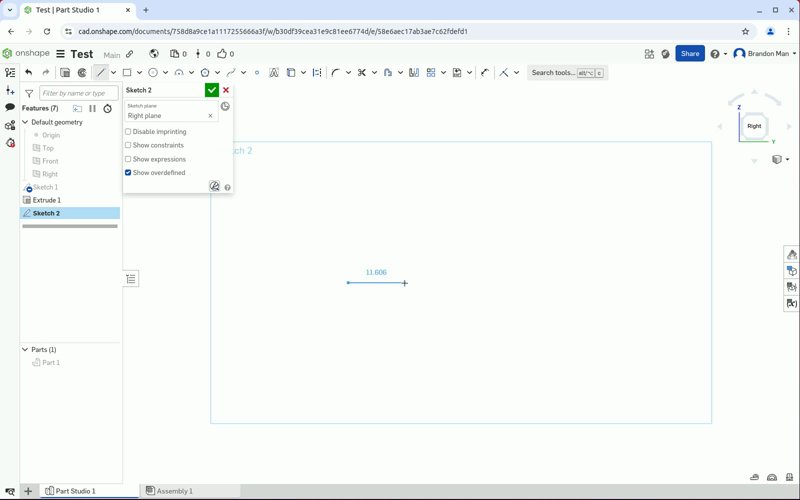
key_up(shift)
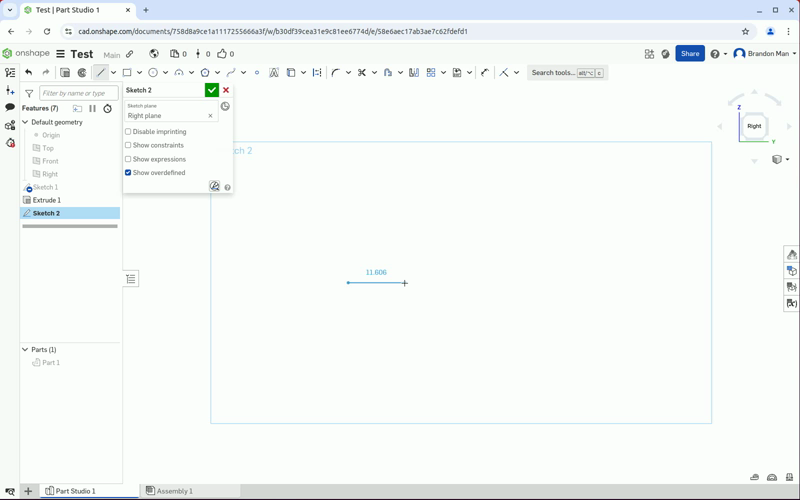
key_down(shift)
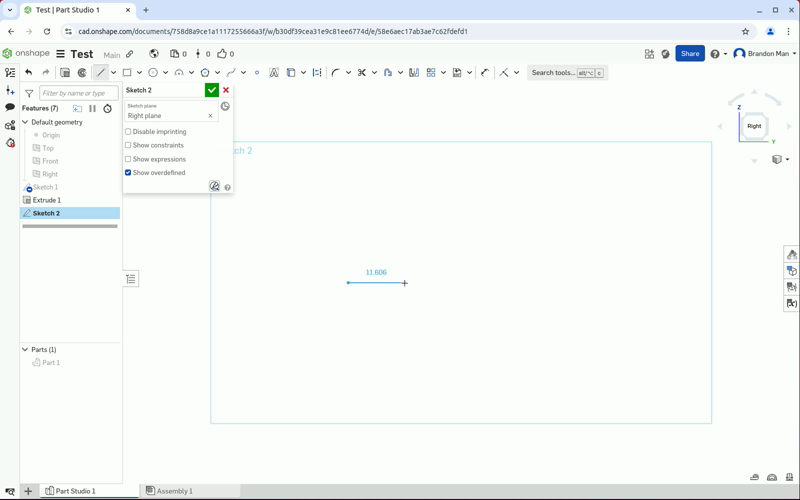
mouse_move(434, 282)
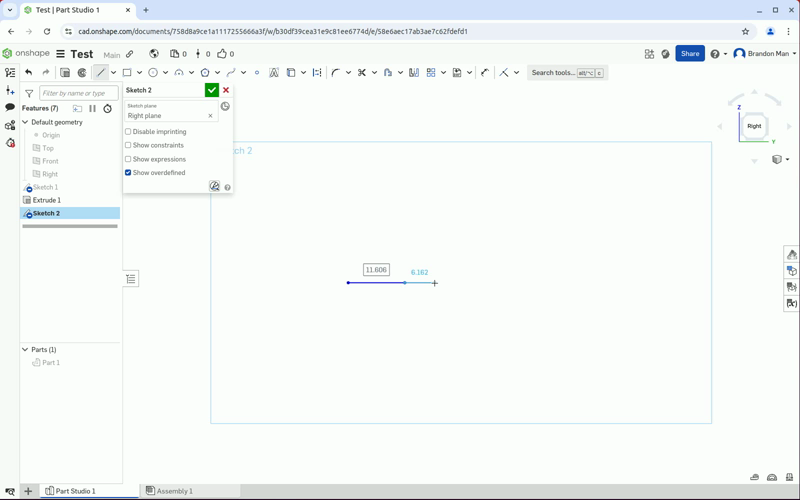
mouse_move(404, 226)
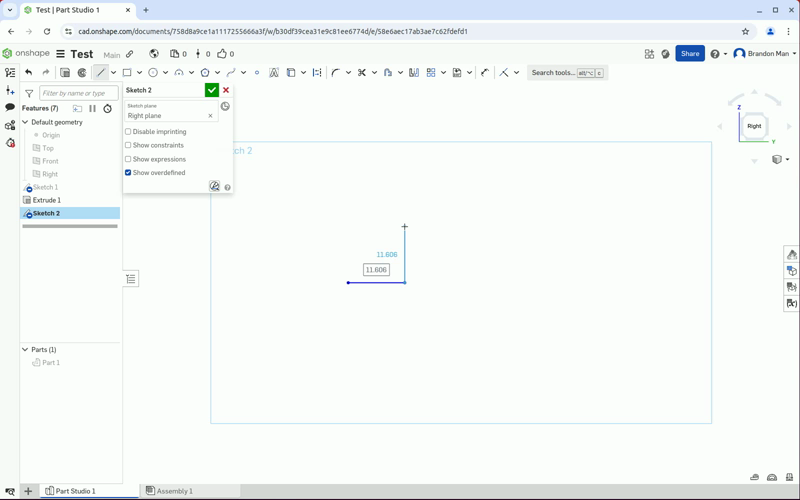
click(404, 226)
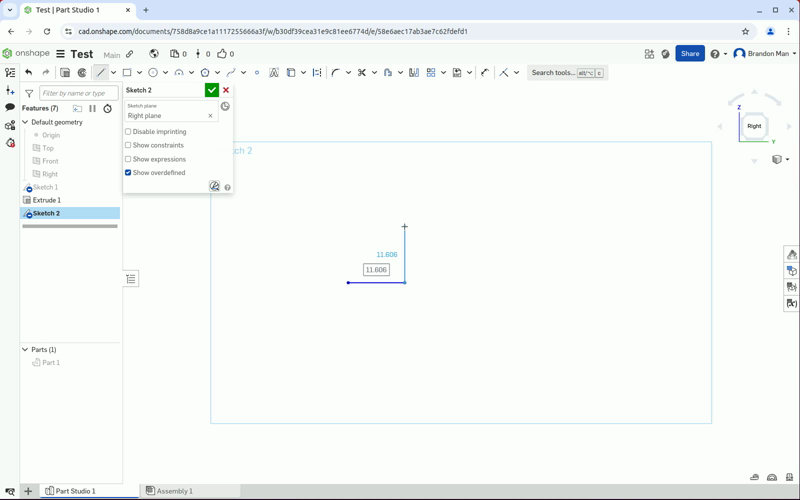
key_up(shift)
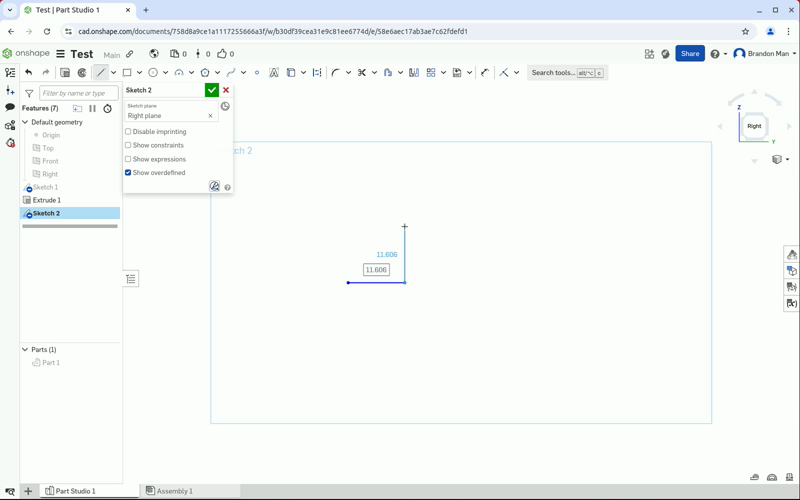
key_down(shift)
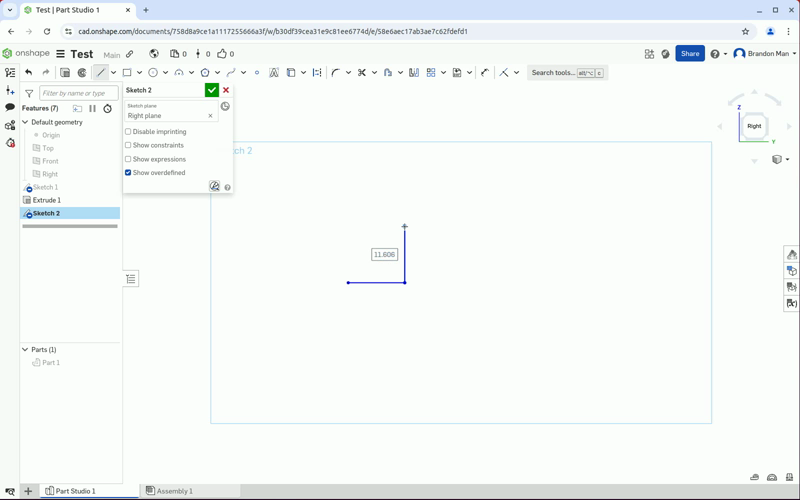
mouse_move(434, 226)
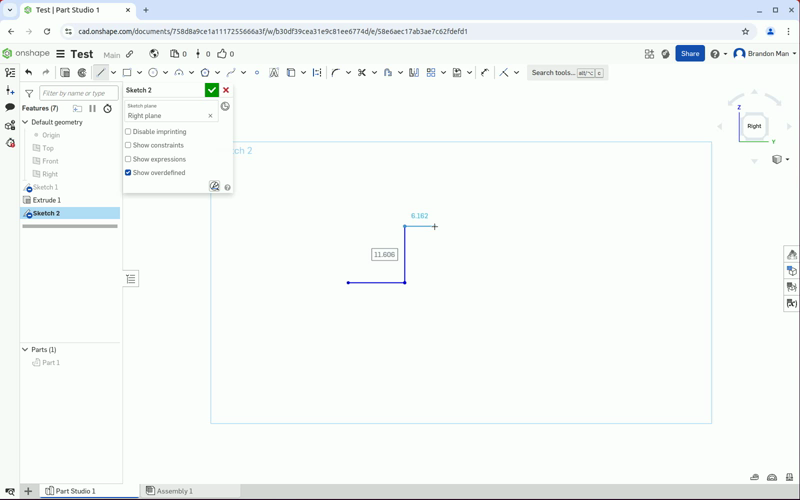
mouse_move(348, 226)
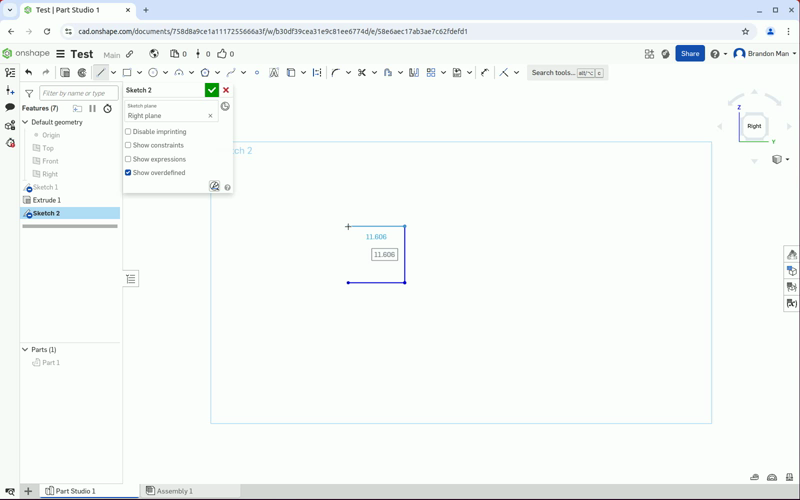
click(348, 226)
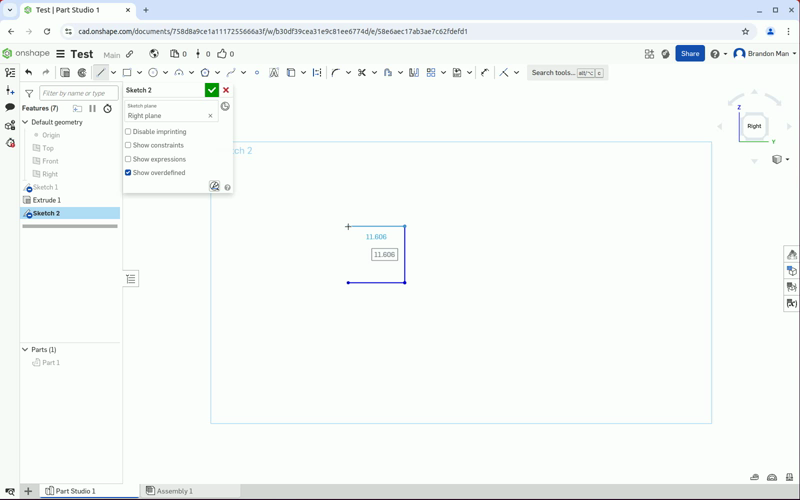
key_up(shift)
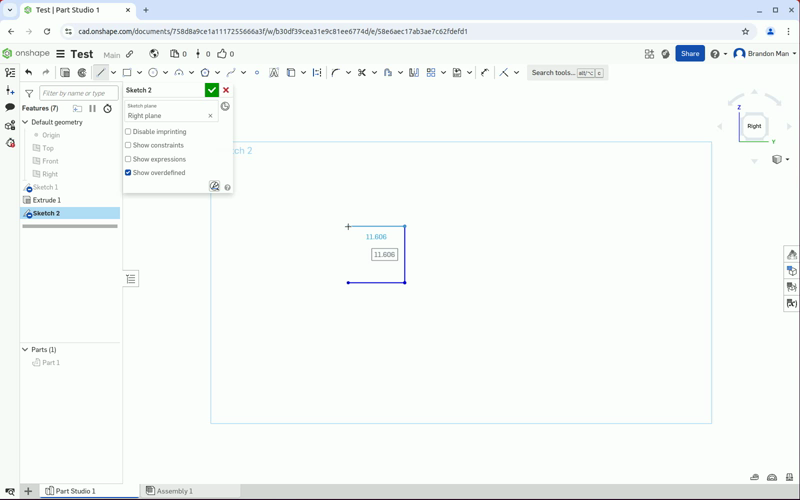
mouse_move(378, 226)
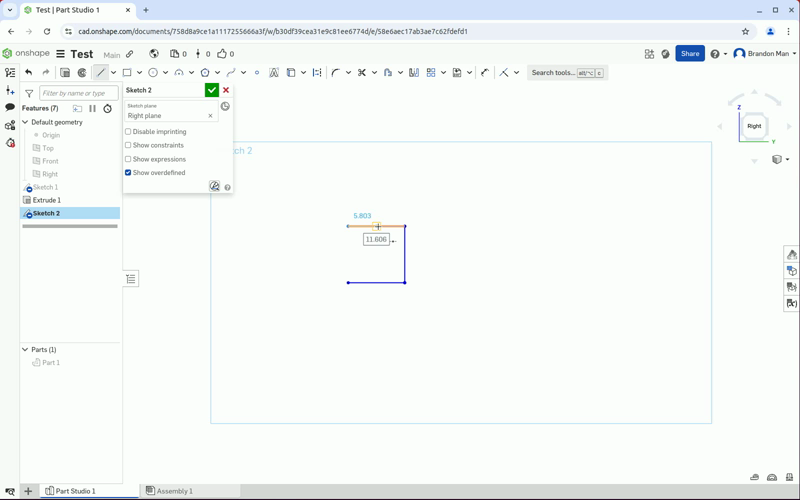
key_down(shift)
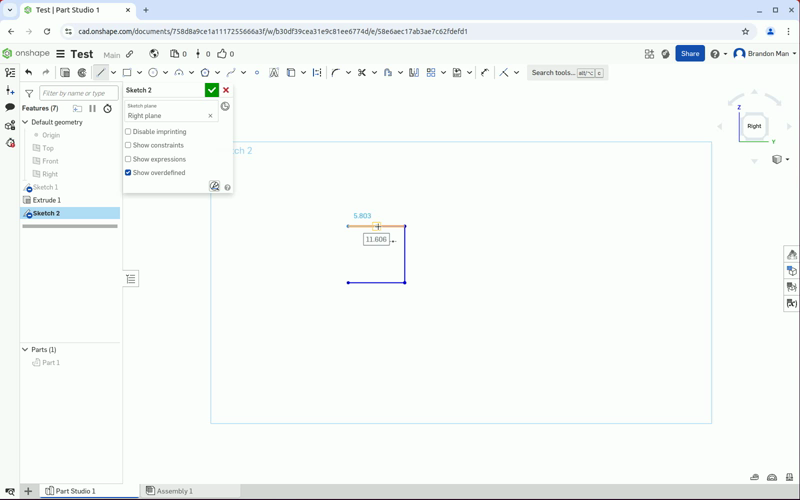
mouse_move(348, 282)
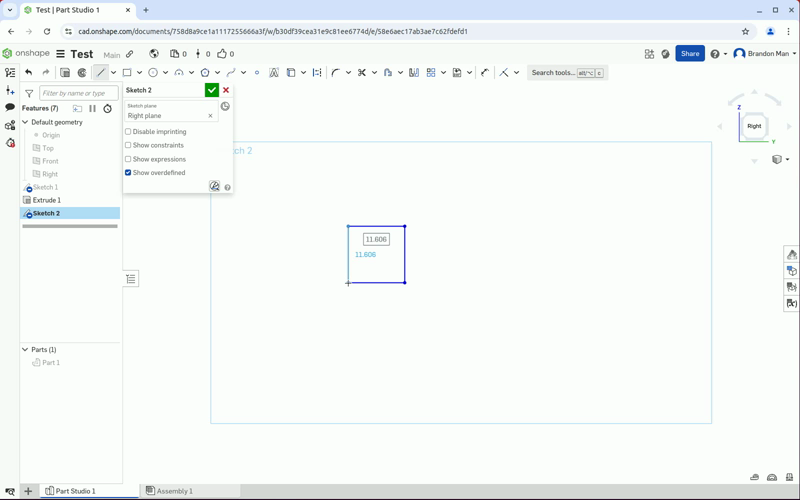
key_up(shift)
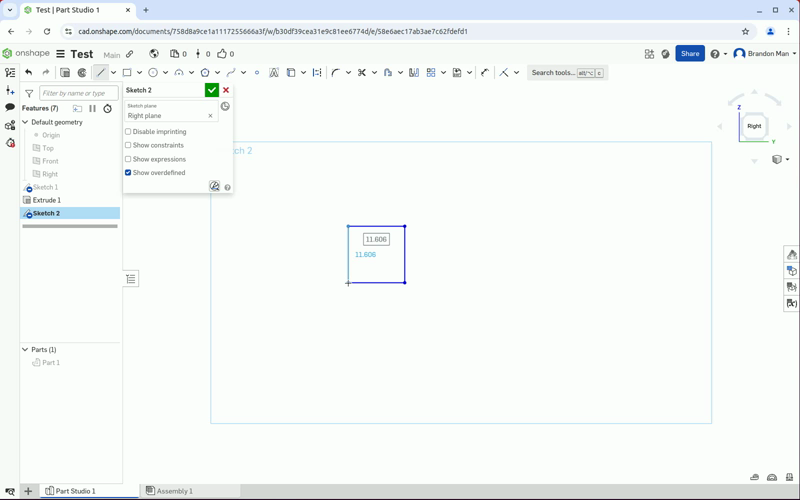
click(348, 282)
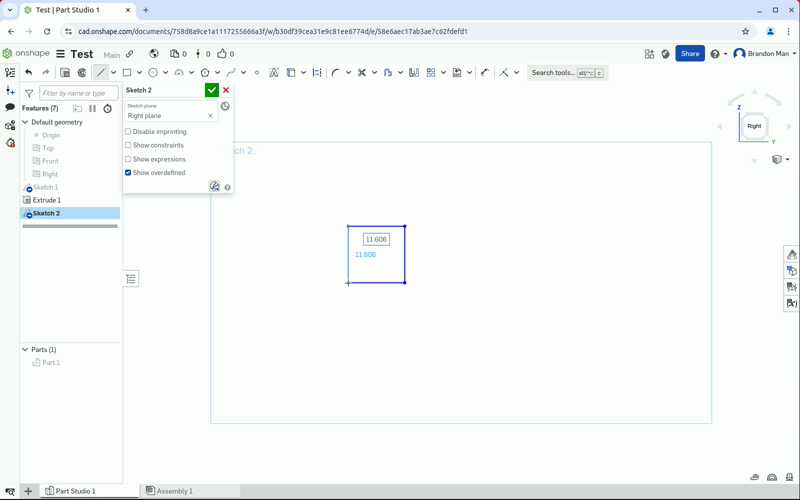
key(esc)
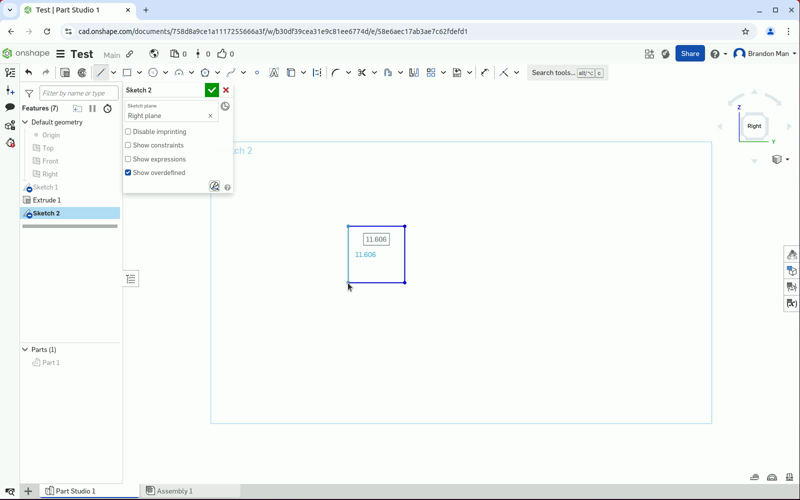
mouse_move(357, 268)
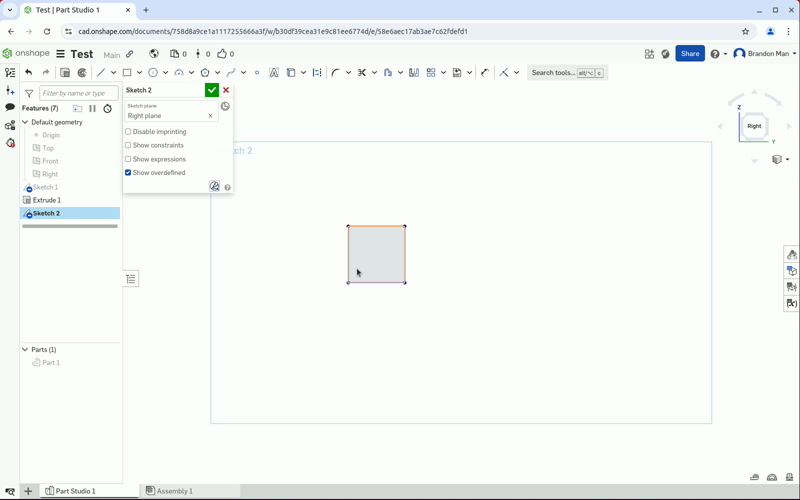
click(357, 268)
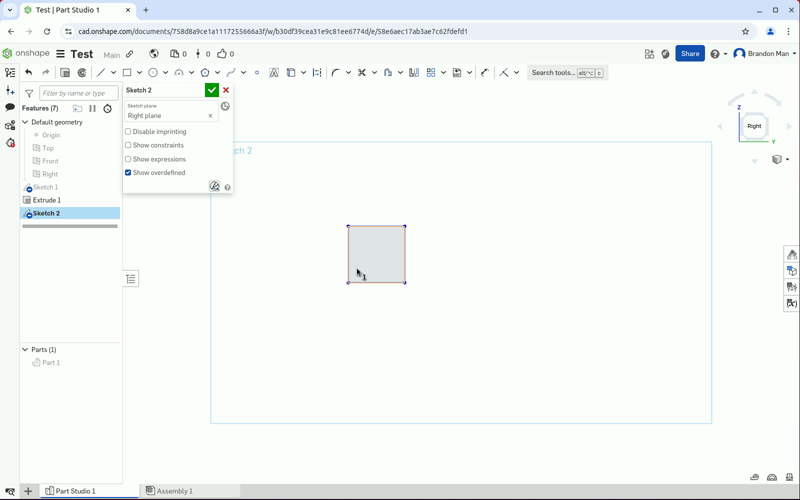
mouse_move(73, 352)
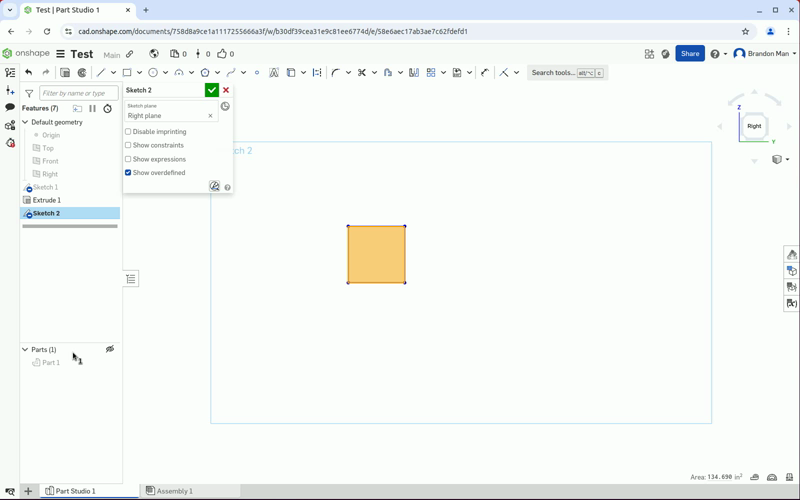
key(shift+y)
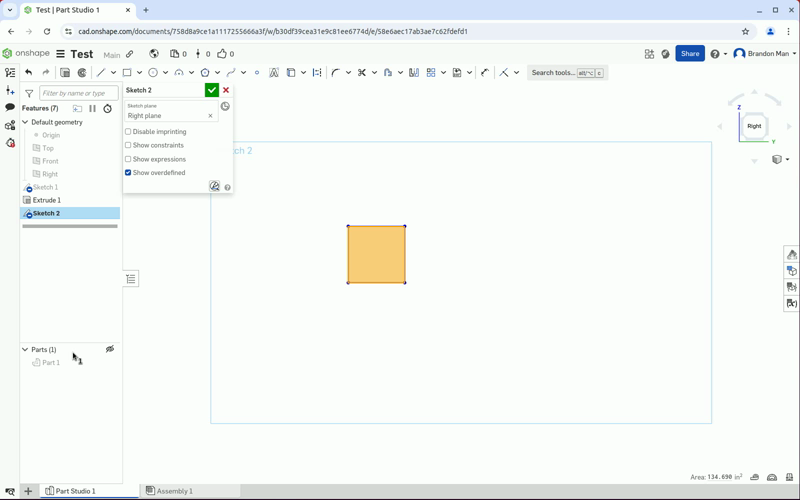
key(shift+e)
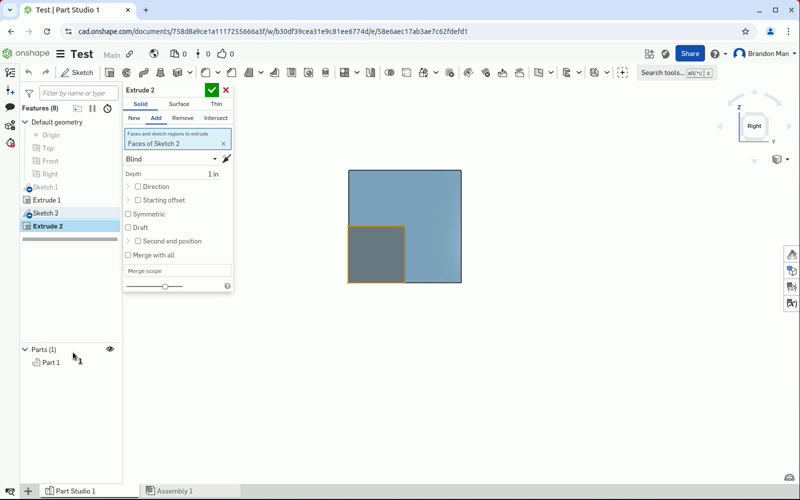
mouse_move(143, 106)
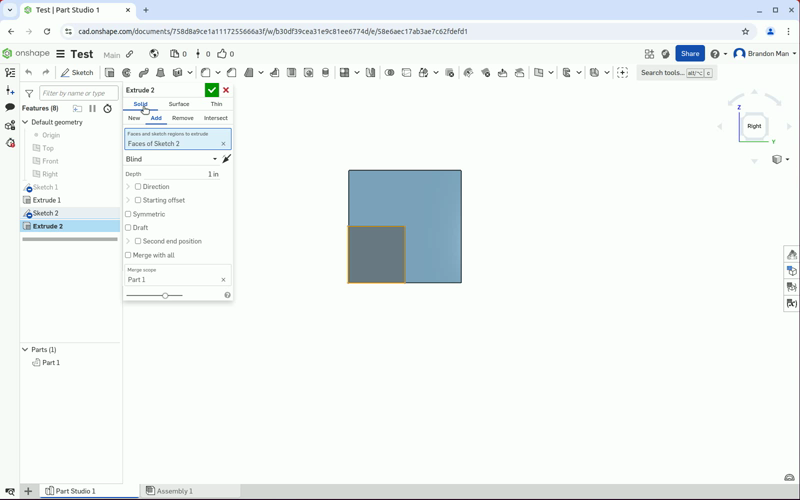
click(143, 106)
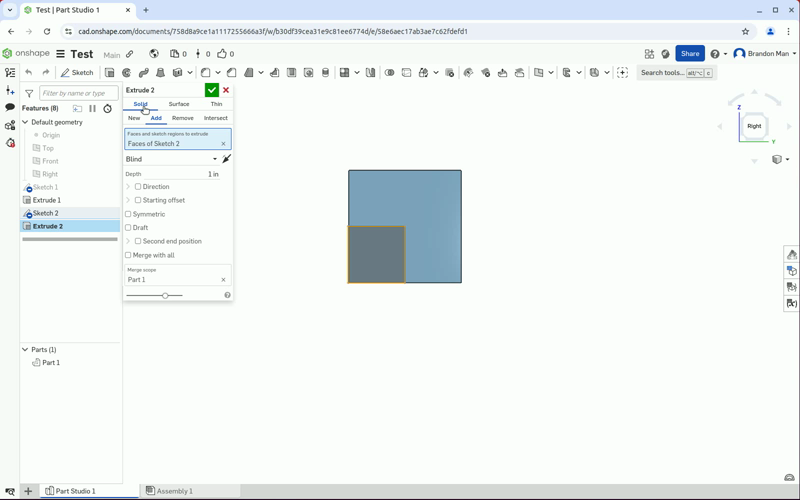
mouse_move(137, 120)
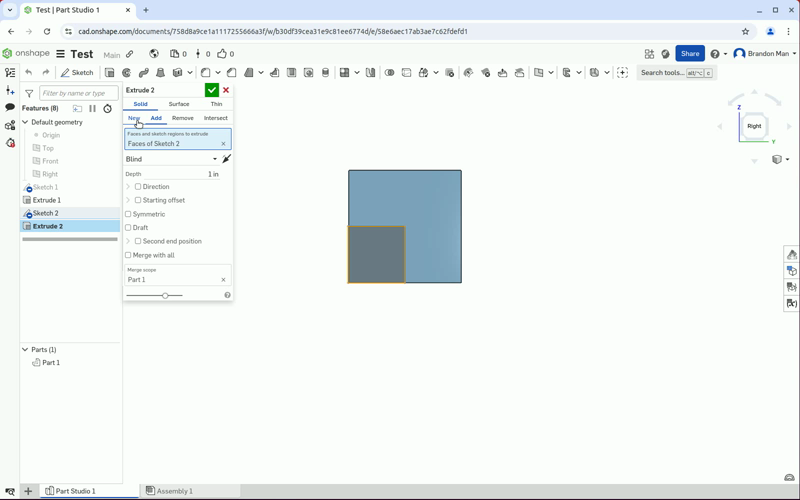
click(137, 120)
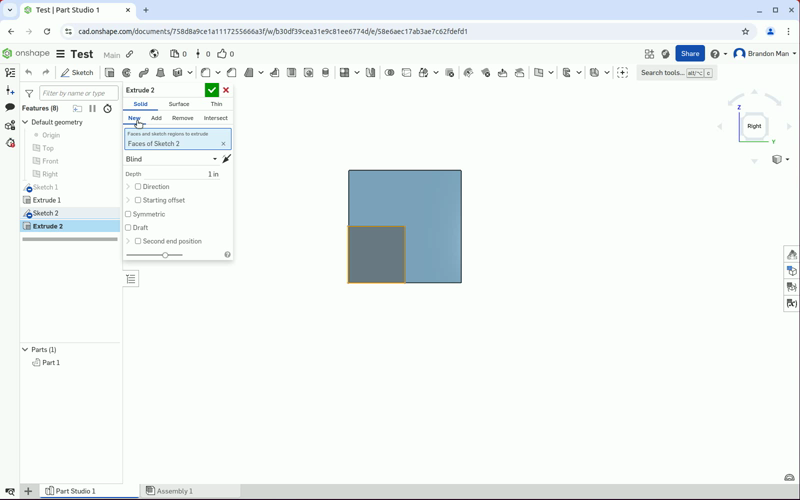
key(tab, 4)
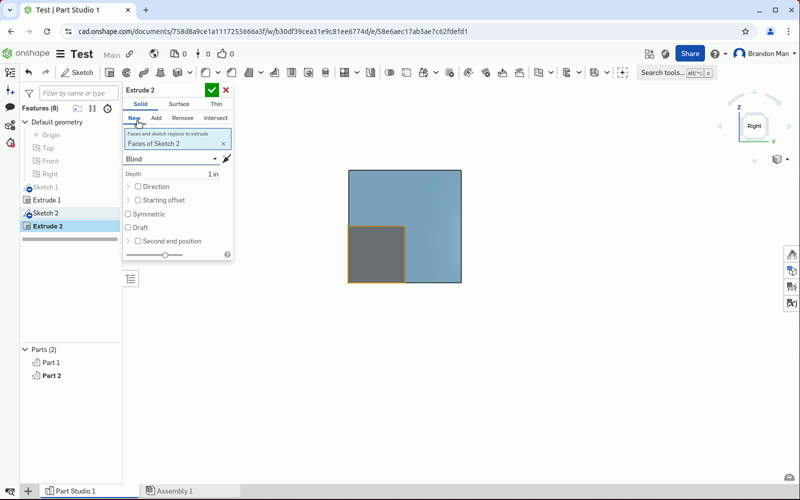
text(11.554)
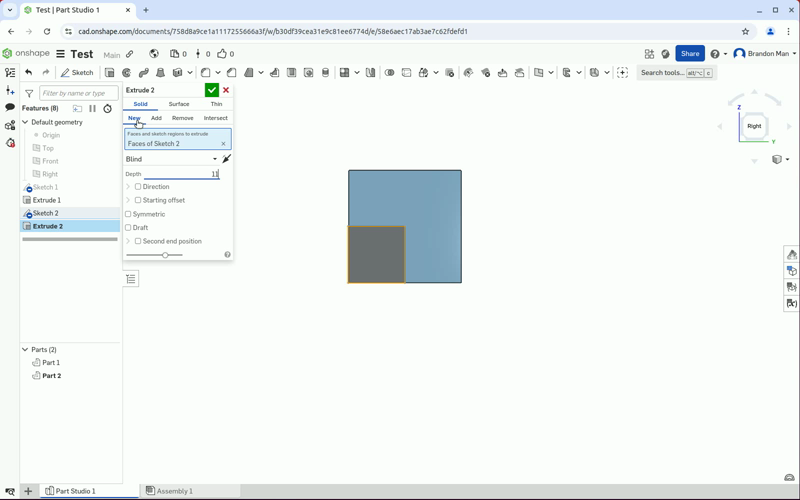
key(enter)
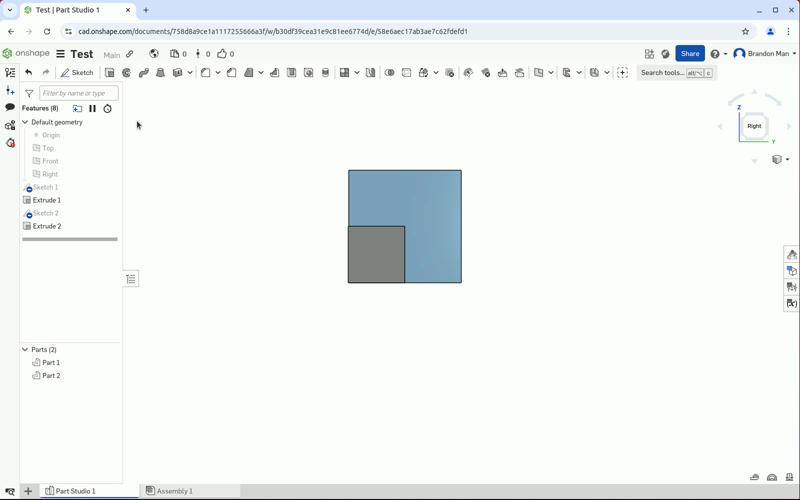
key(shift+h)
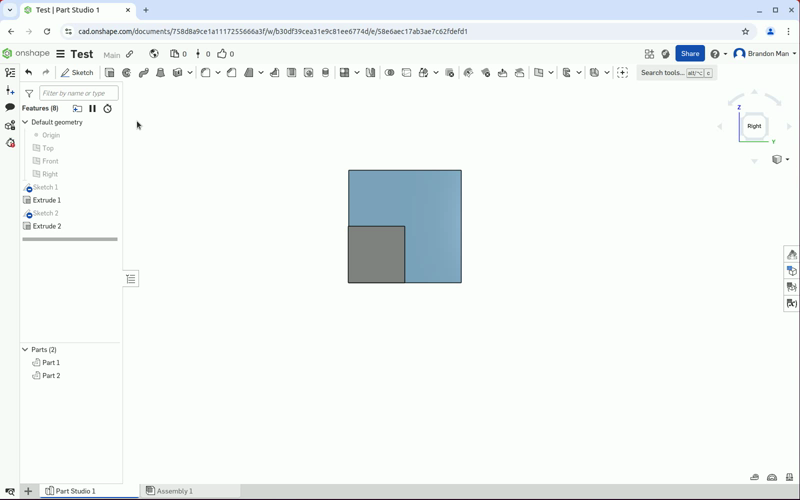
key(shift+h)
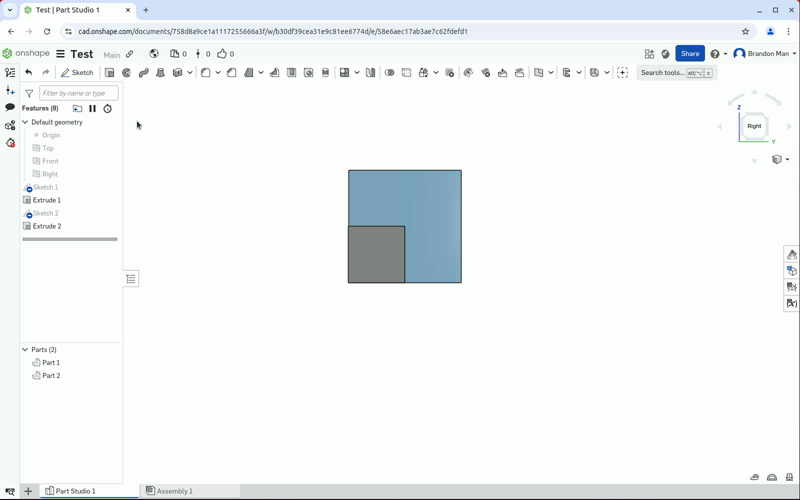
key(shift+7)
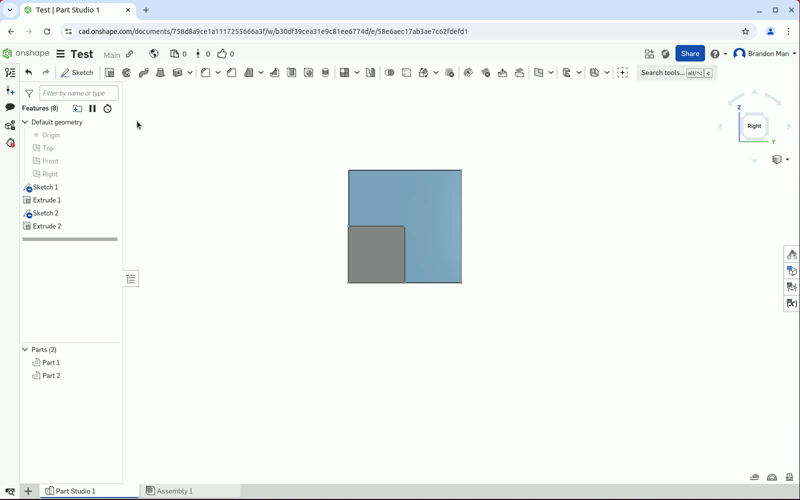
key(right, 2)
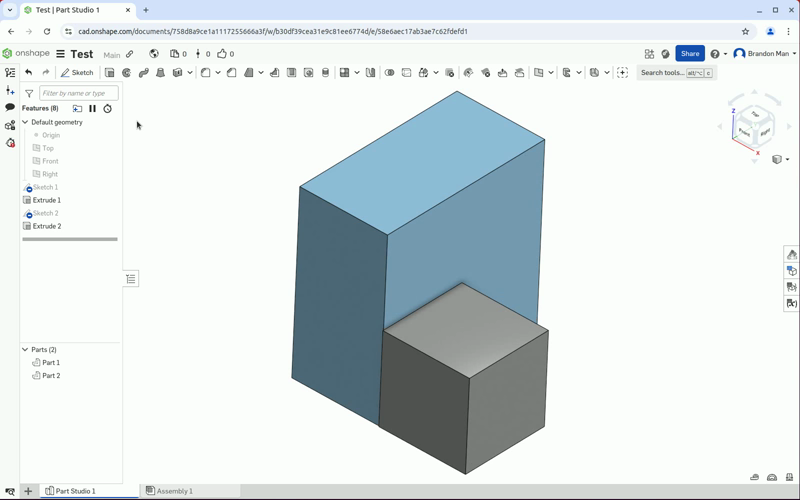
key(down, 2)
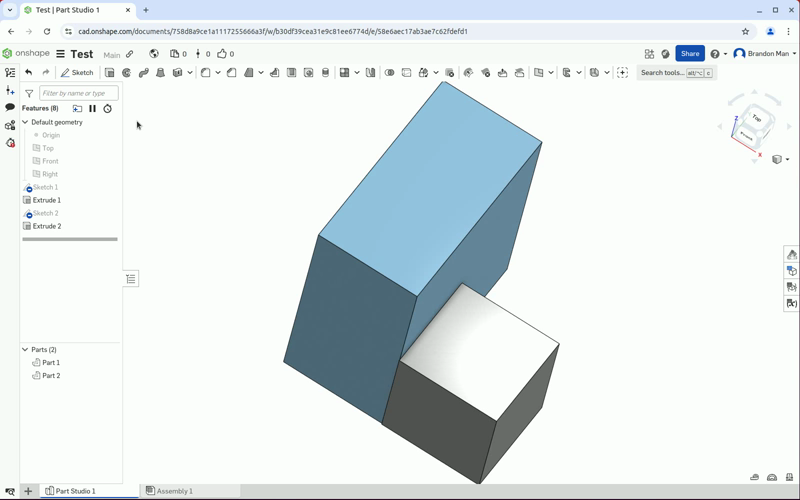
key(up, 2)
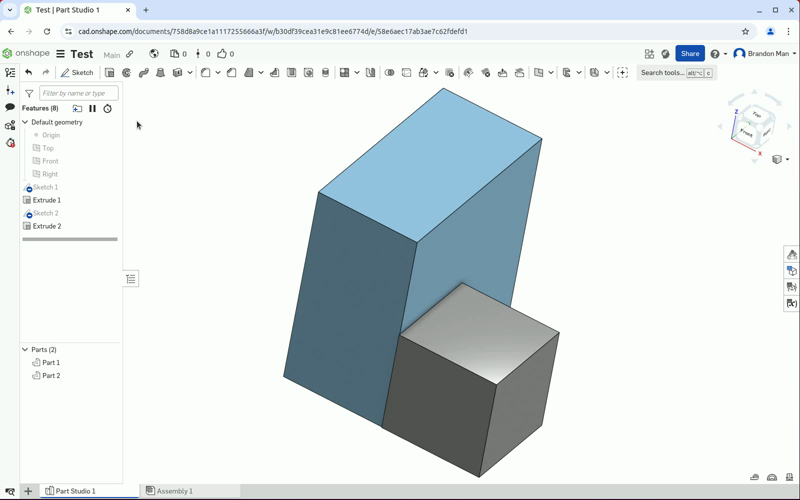
key(left, 2)
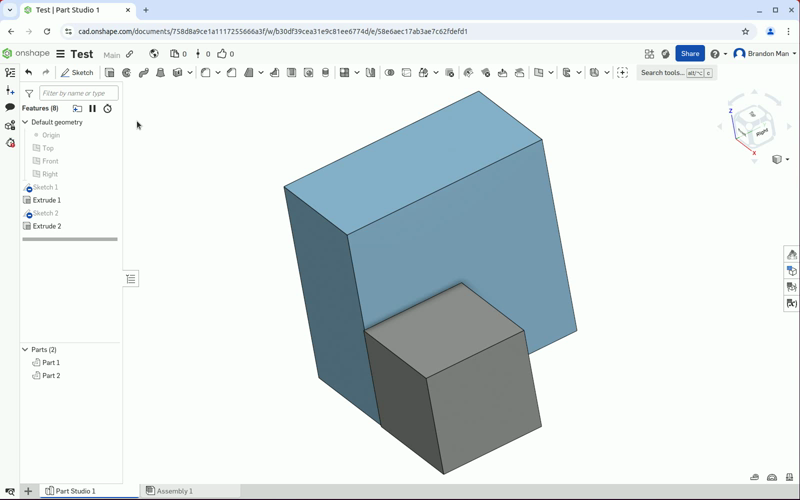
mouse_move(73, 189)
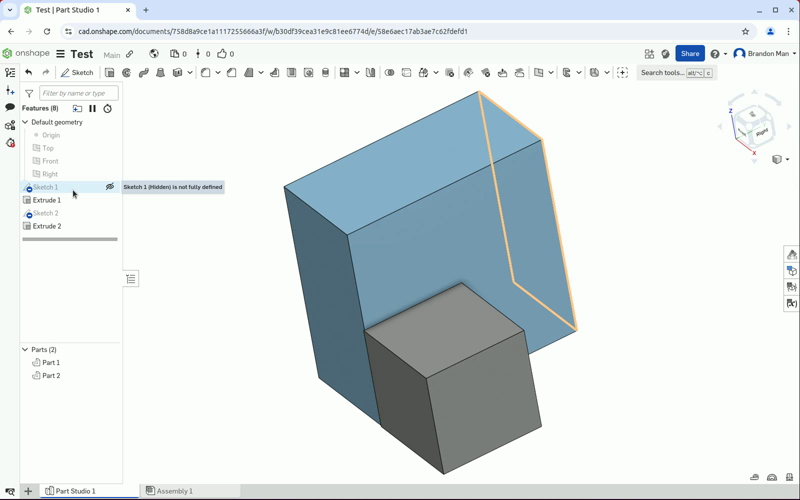
click(73, 189)